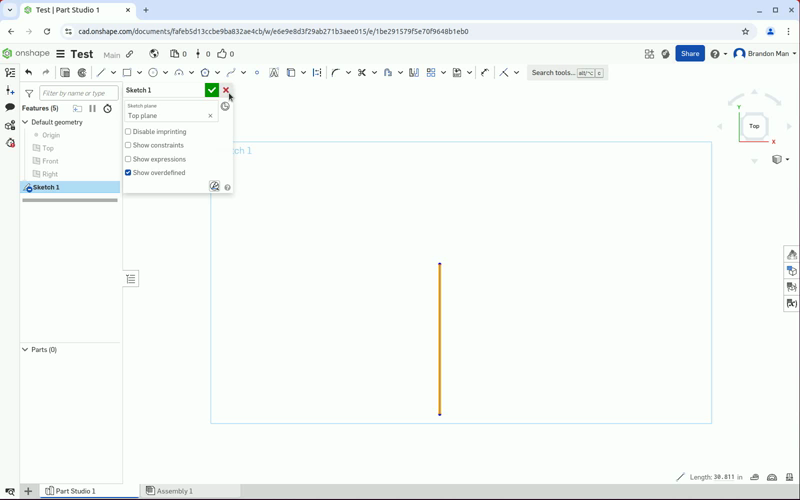
key(shift+h)
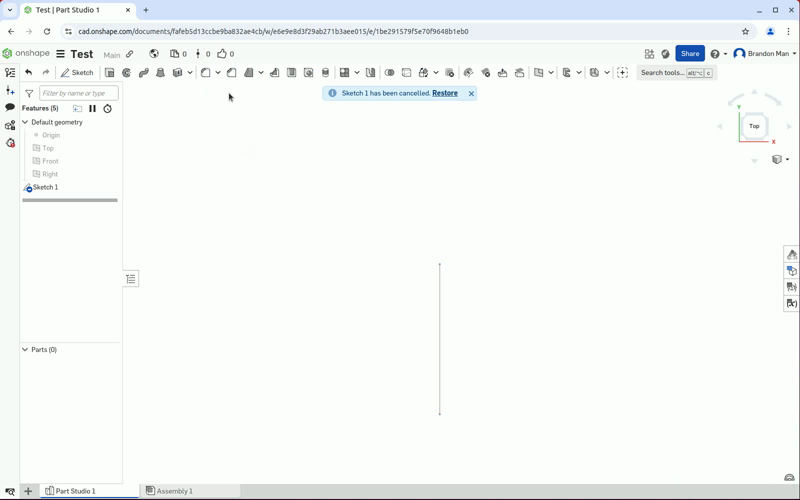
key(shift+s)
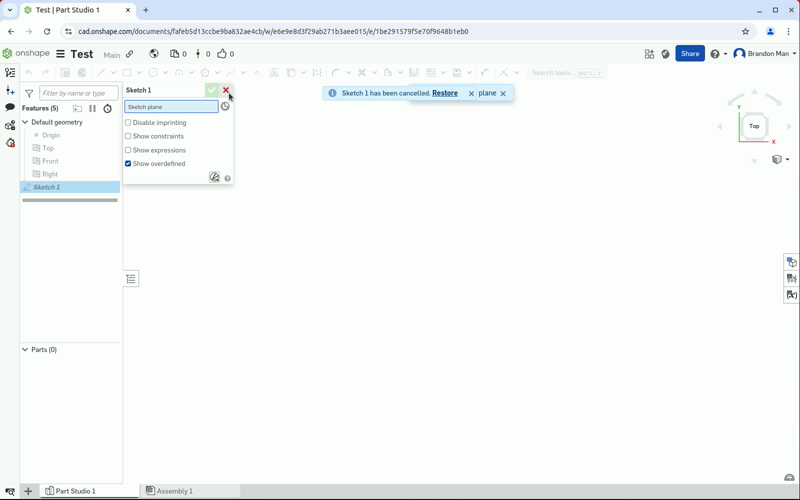
mouse_move(73, 150)
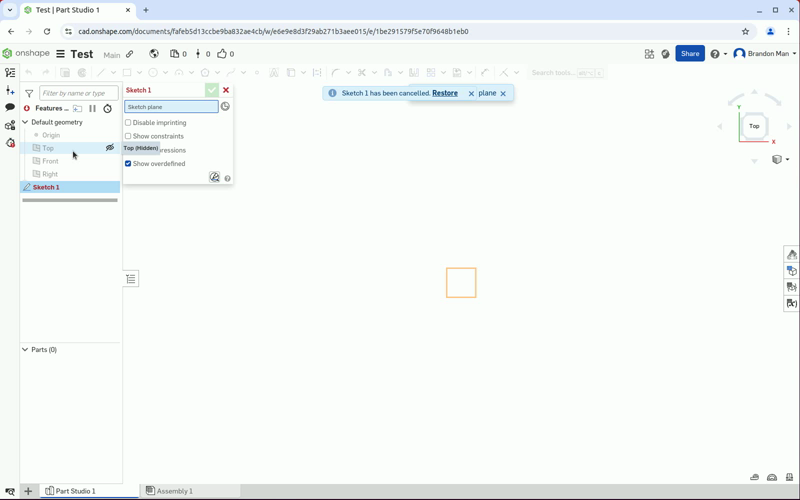
click(73, 150)
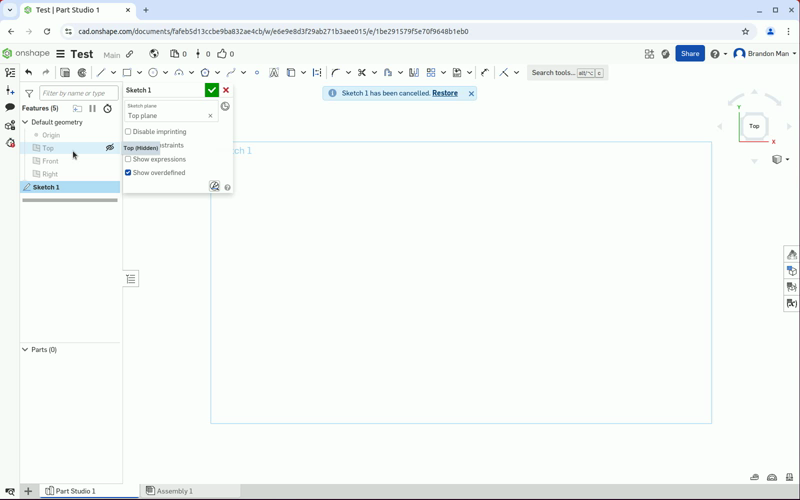
mouse_move(73, 352)
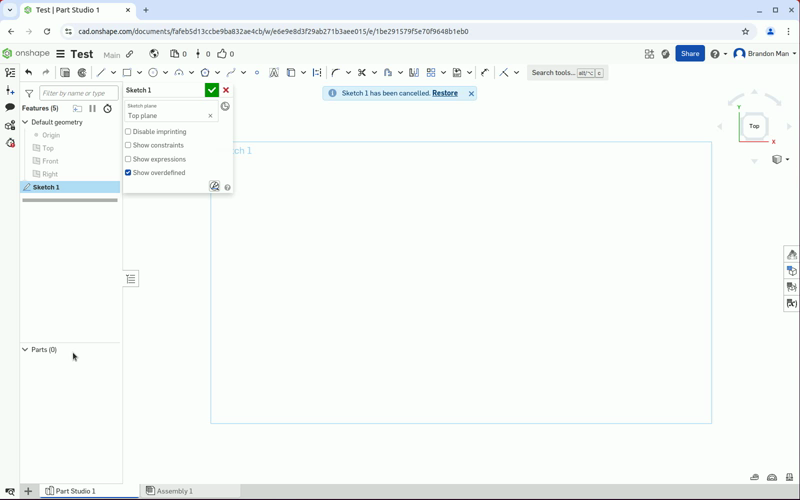
key(y)
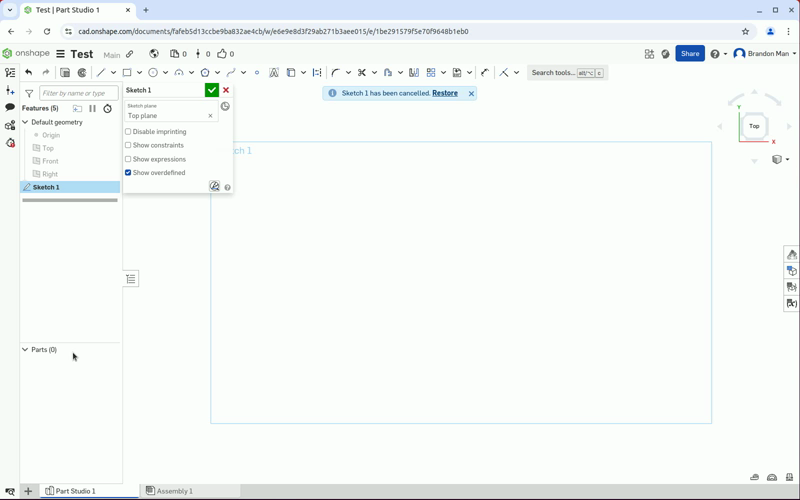
key(l)
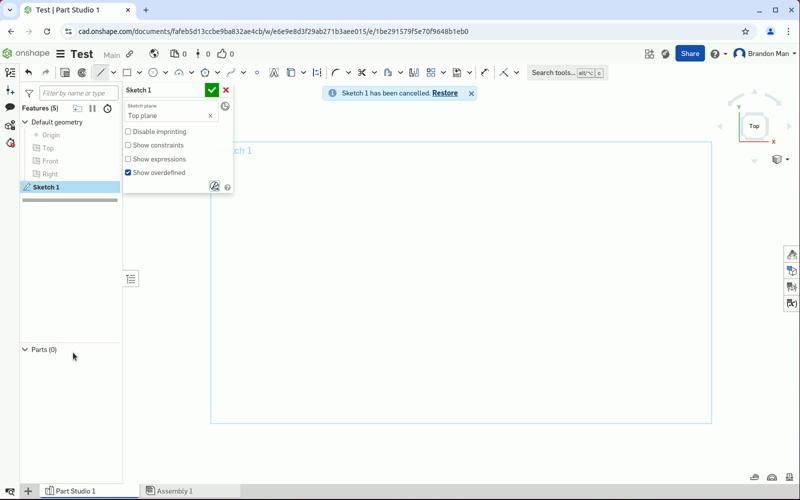
key_down(shift)
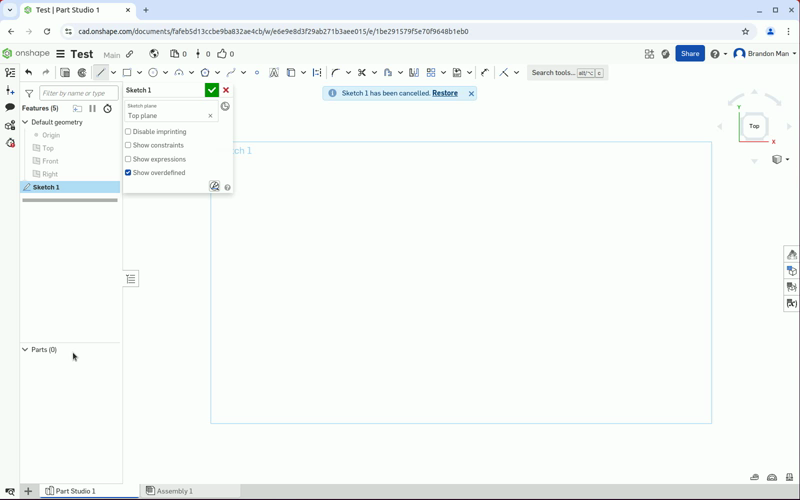
mouse_move(460, 282)
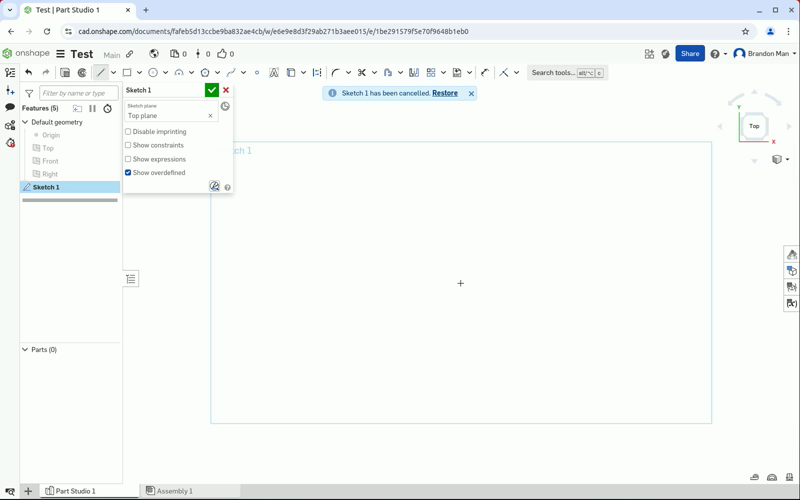
click(460, 282)
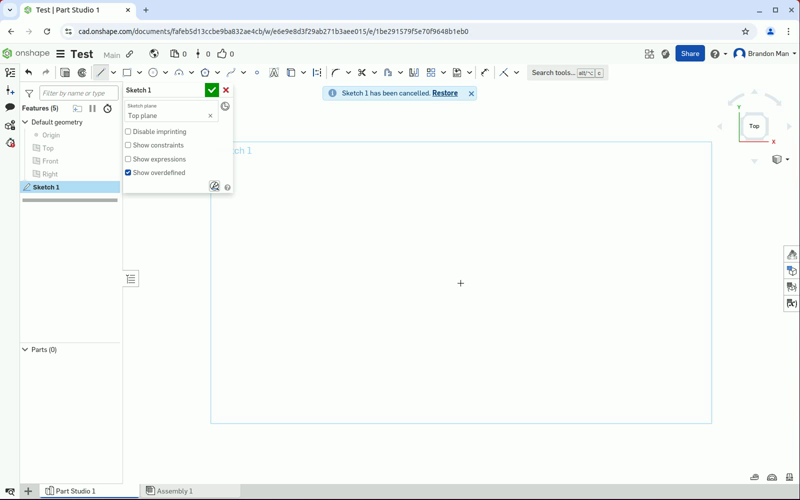
key_up(shift)
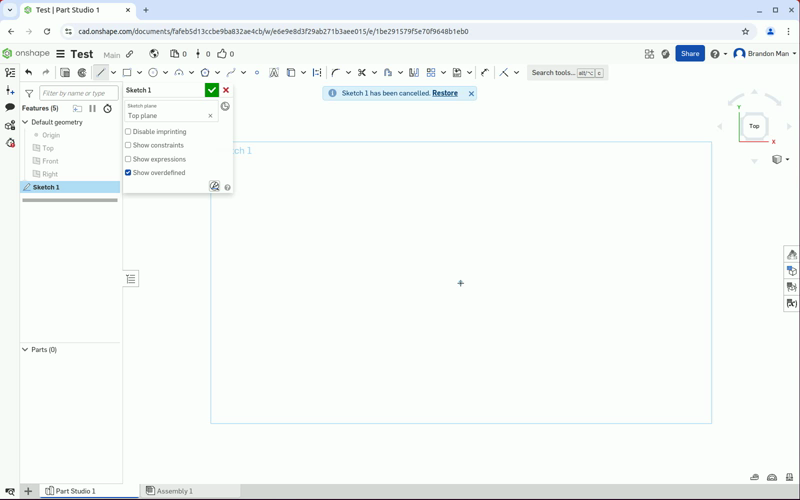
key_down(shift)
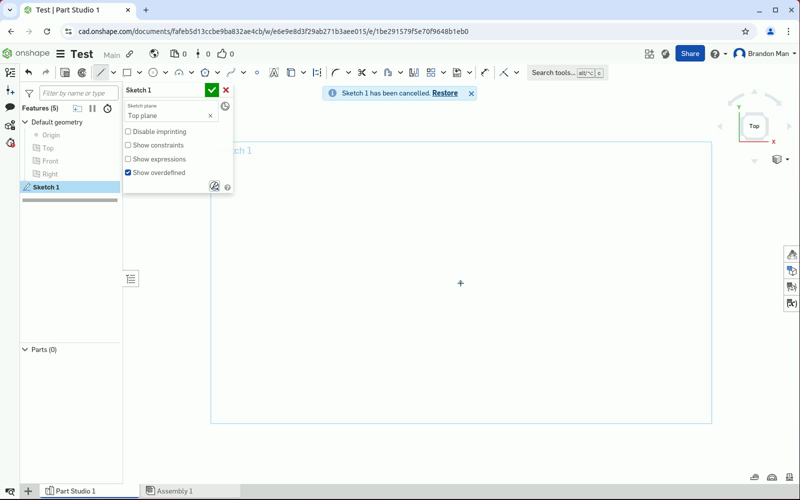
mouse_move(535, 282)
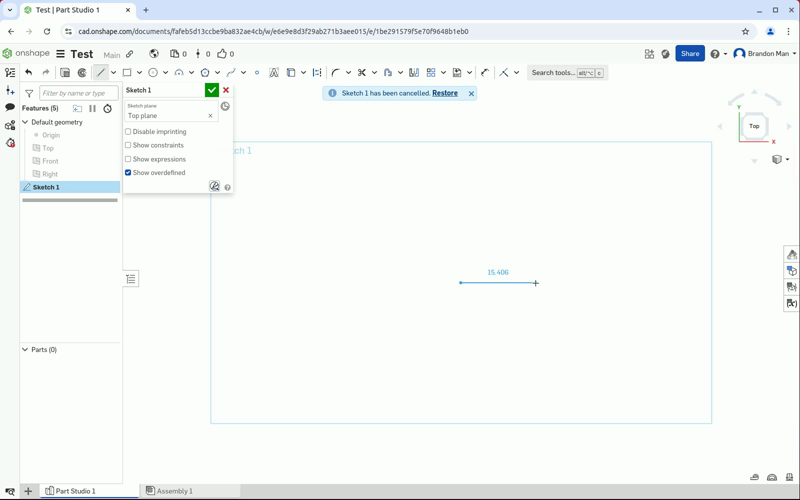
click(535, 282)
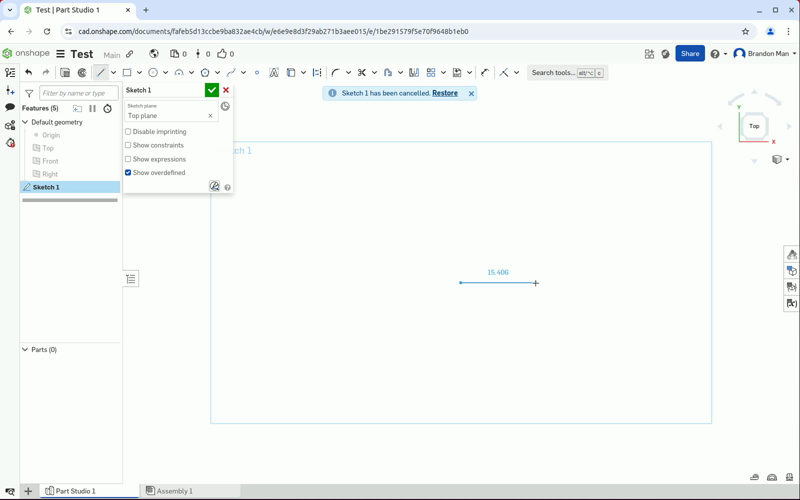
key_up(shift)
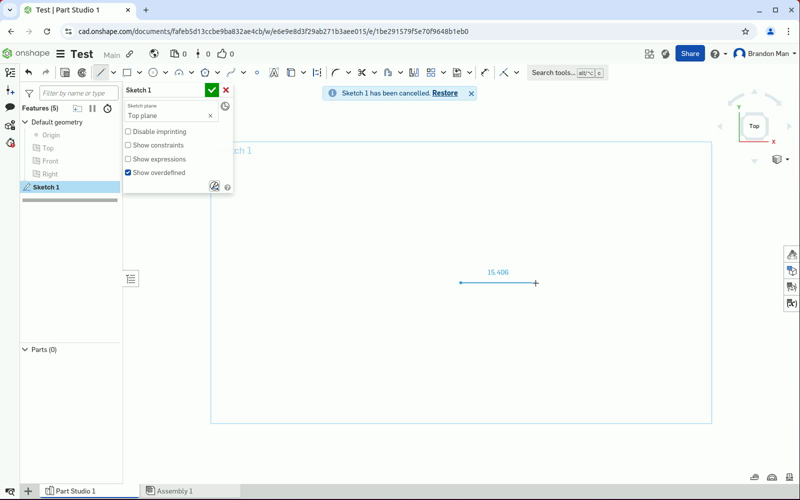
key_down(shift)
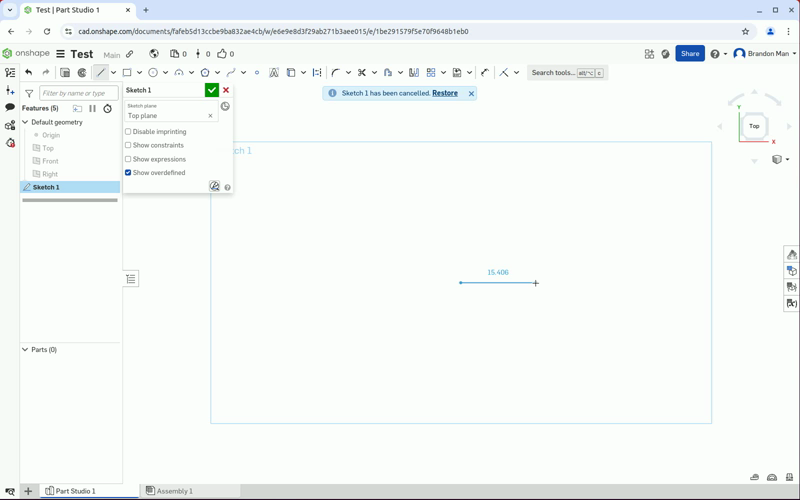
mouse_move(535, 170)
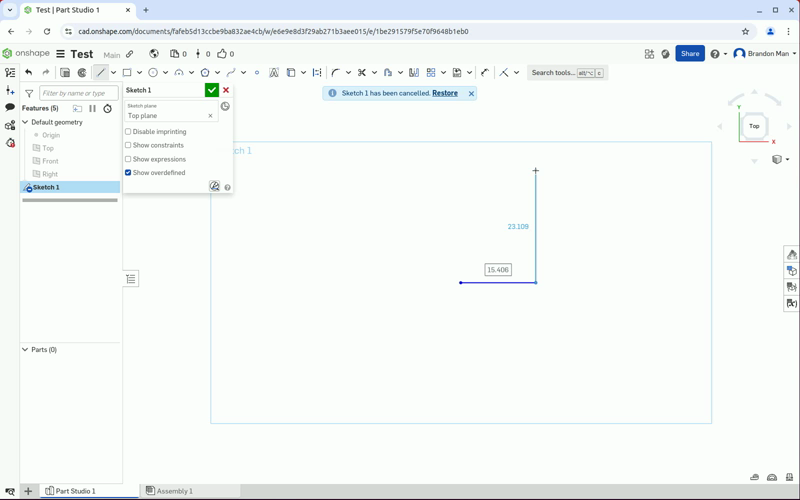
click(535, 170)
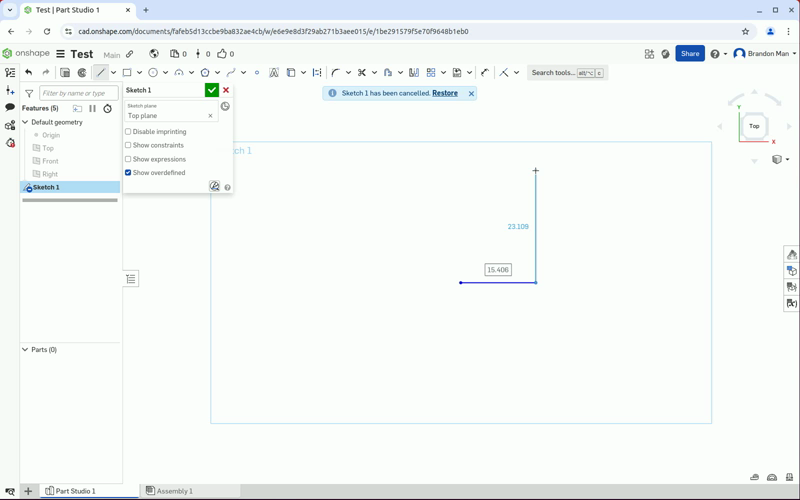
key_up(shift)
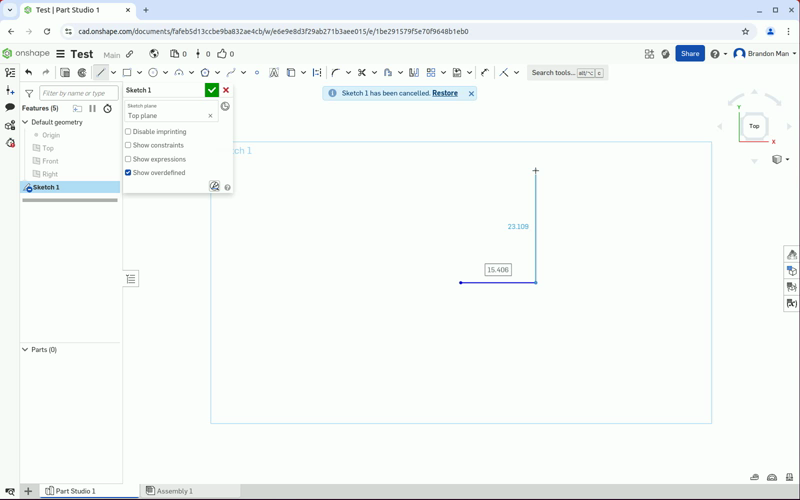
key_down(shift)
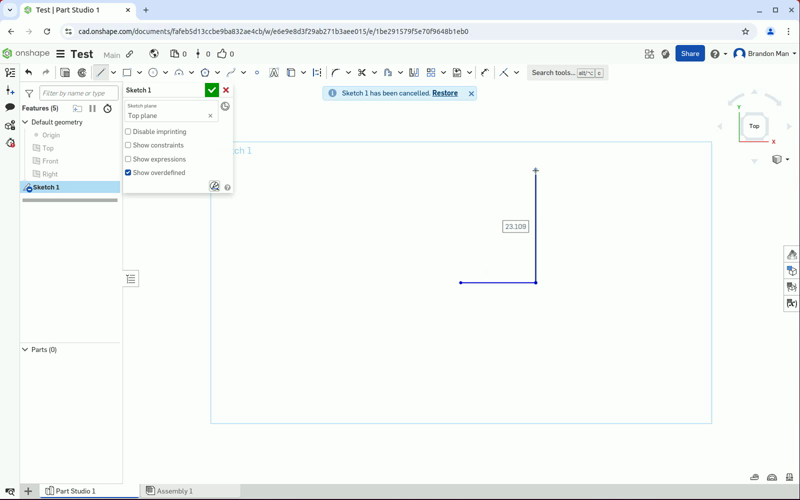
mouse_move(460, 170)
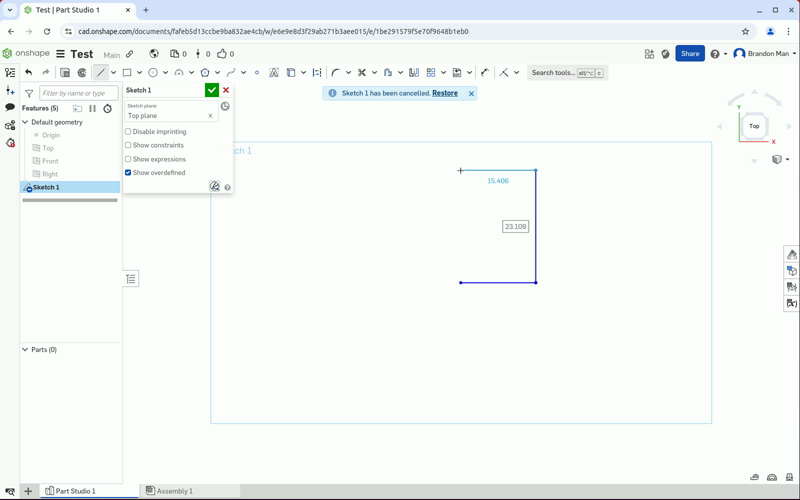
click(460, 170)
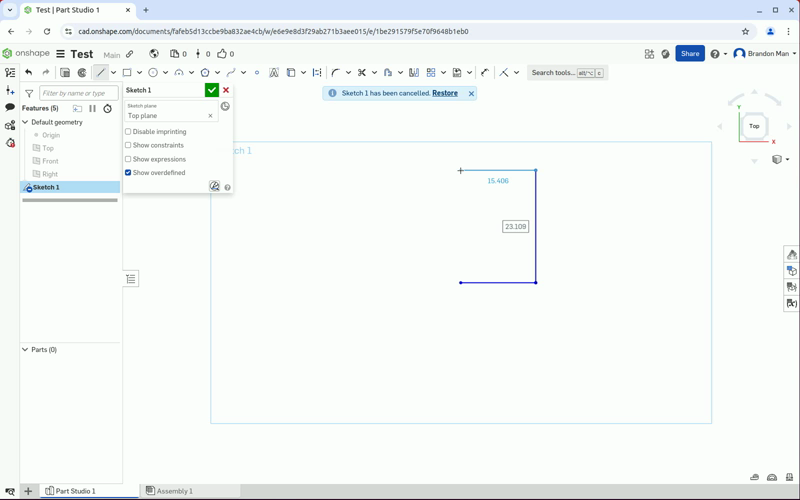
key_up(shift)
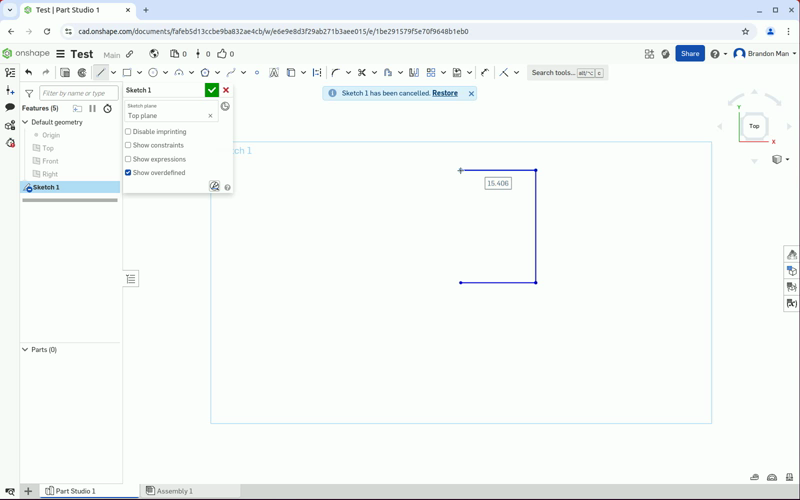
key_down(shift)
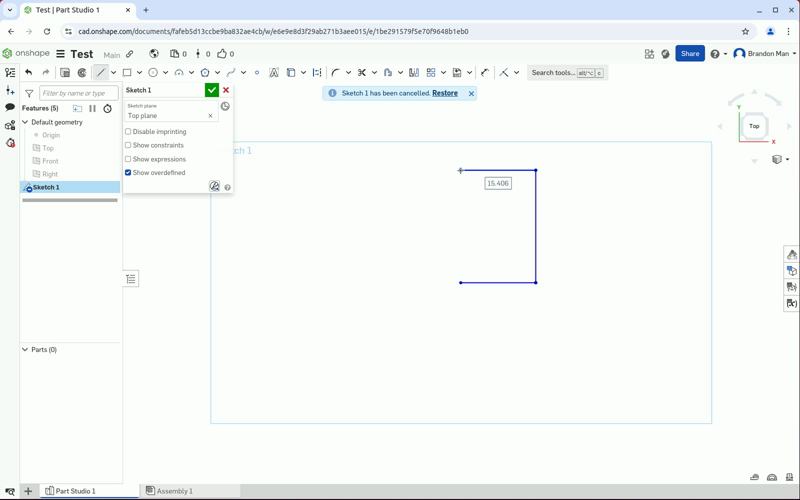
mouse_move(460, 282)
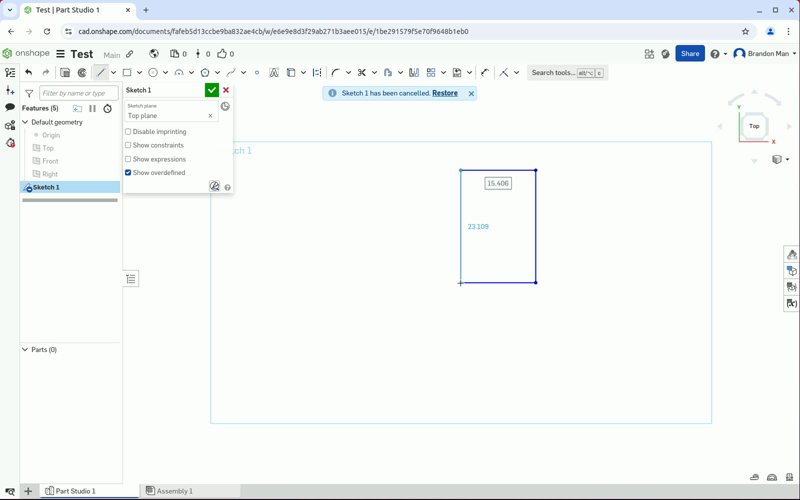
key_up(shift)
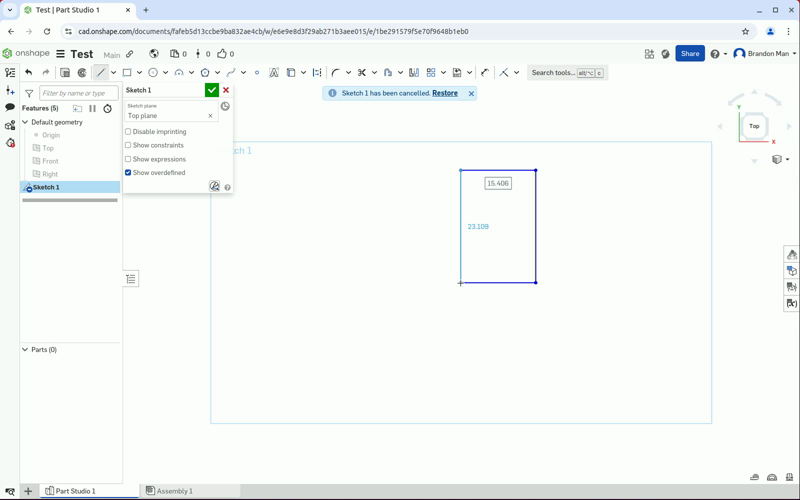
click(460, 282)
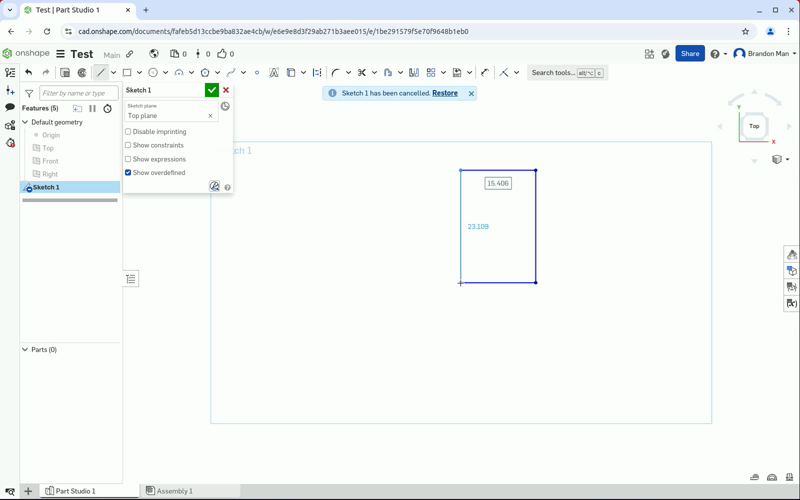
key(esc)
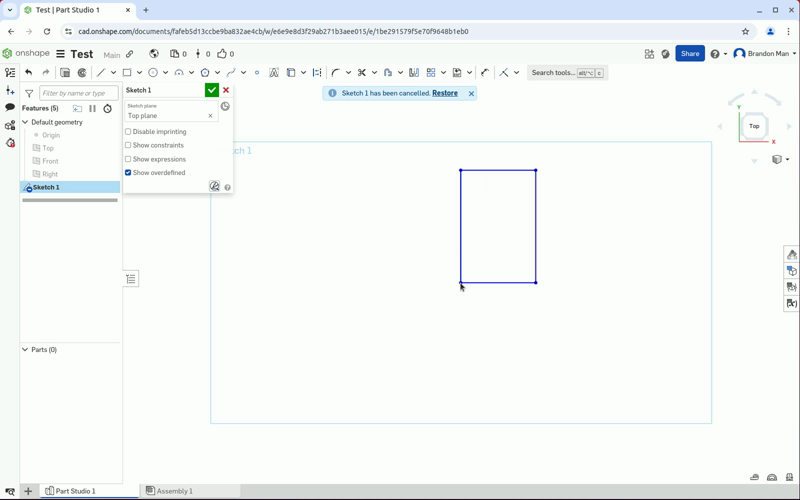
mouse_move(522, 275)
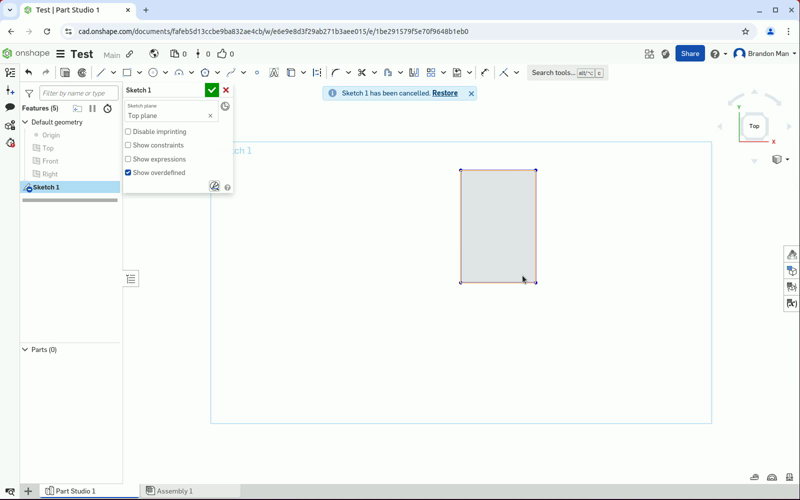
click(522, 275)
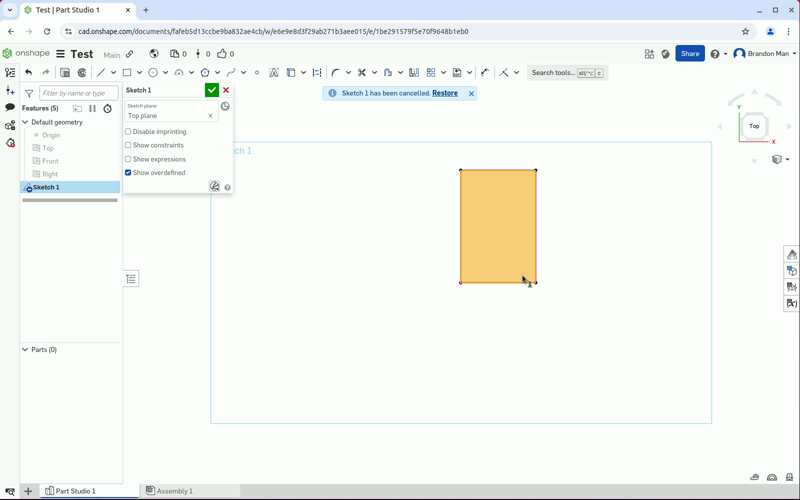
mouse_move(73, 352)
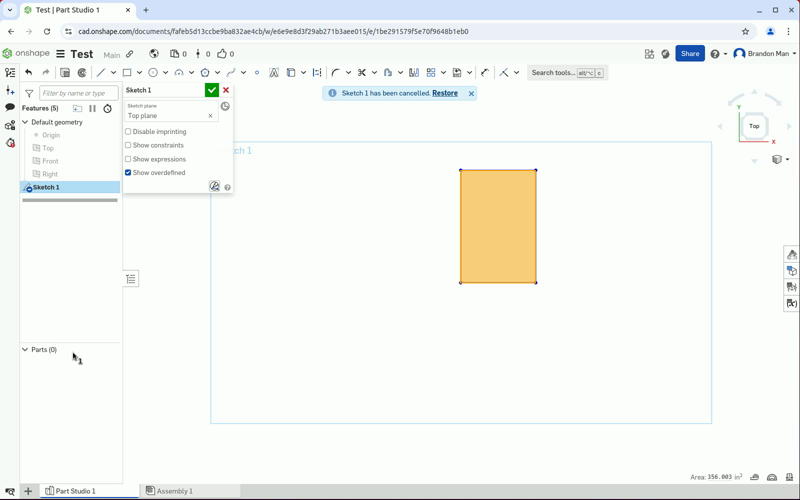
key(shift+y)
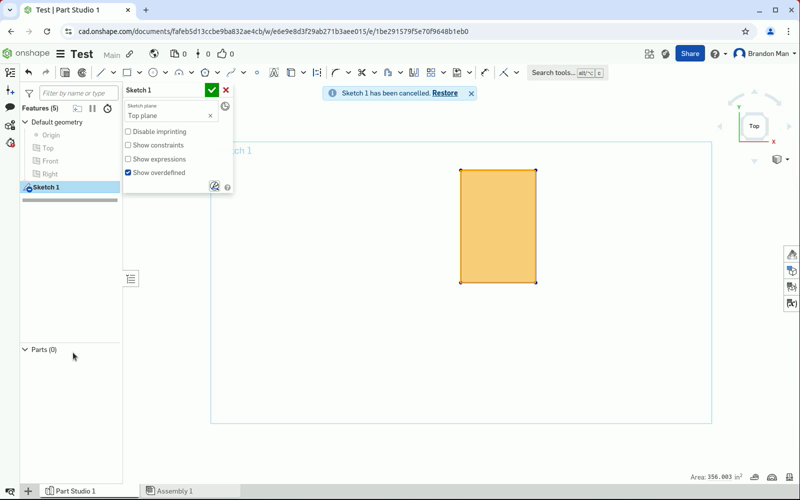
key(shift+e)
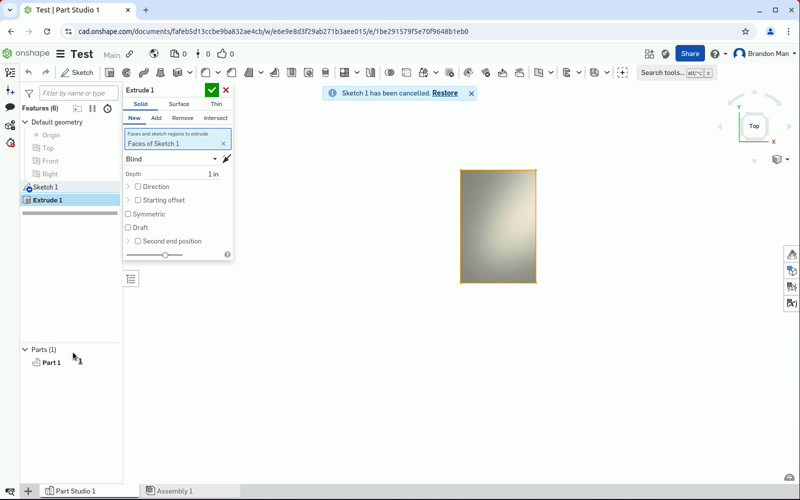
mouse_move(143, 106)
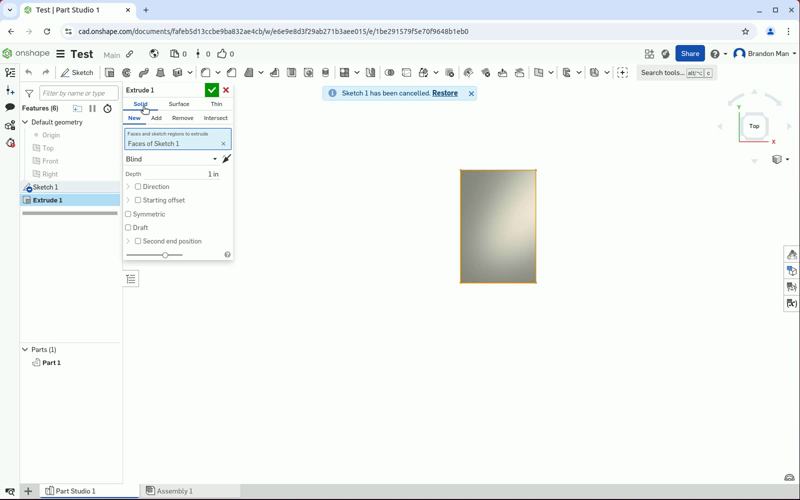
click(143, 106)
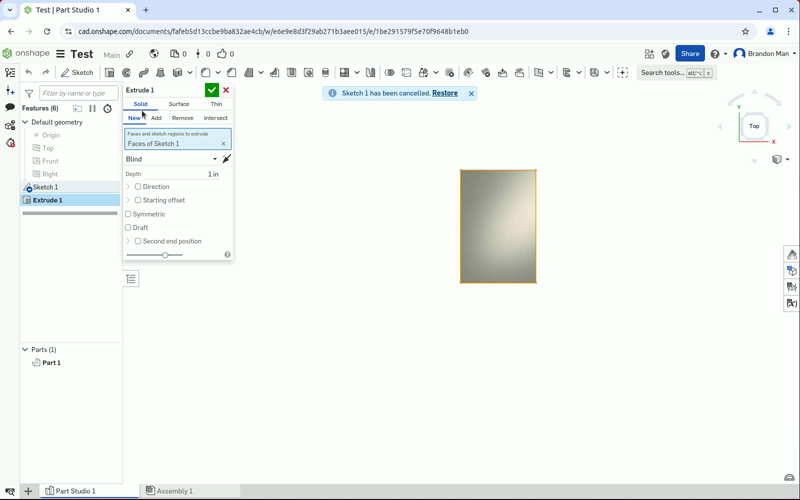
mouse_move(137, 120)
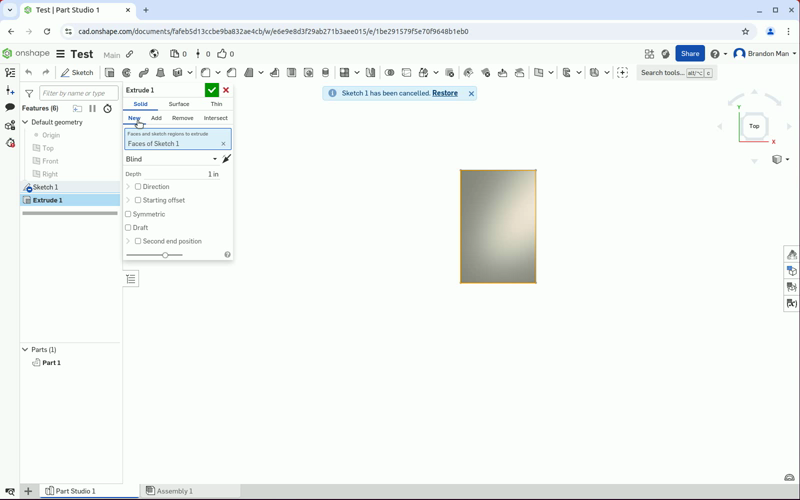
click(137, 120)
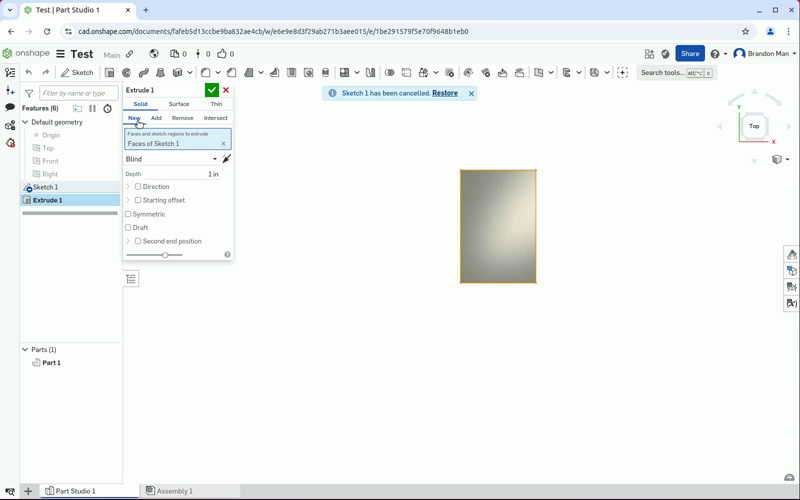
key(tab, 4)
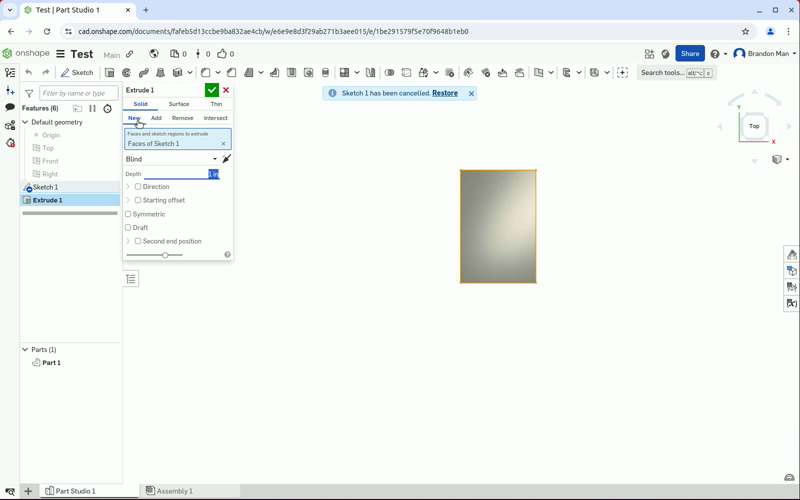
text(9.147)
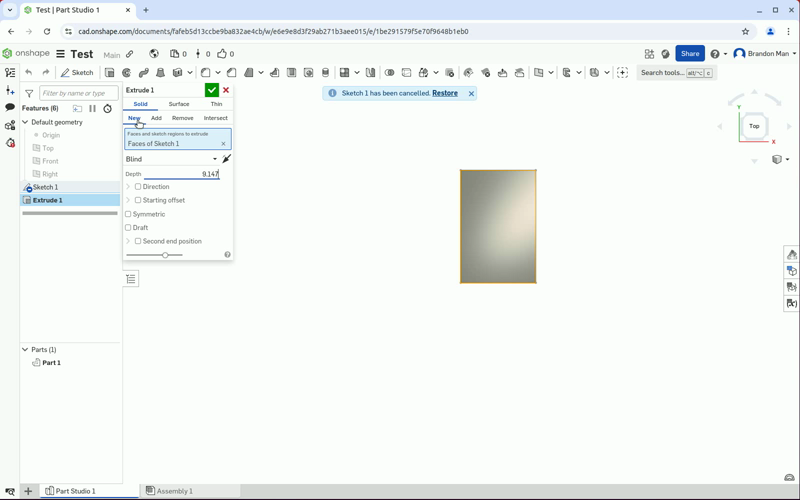
key(enter)
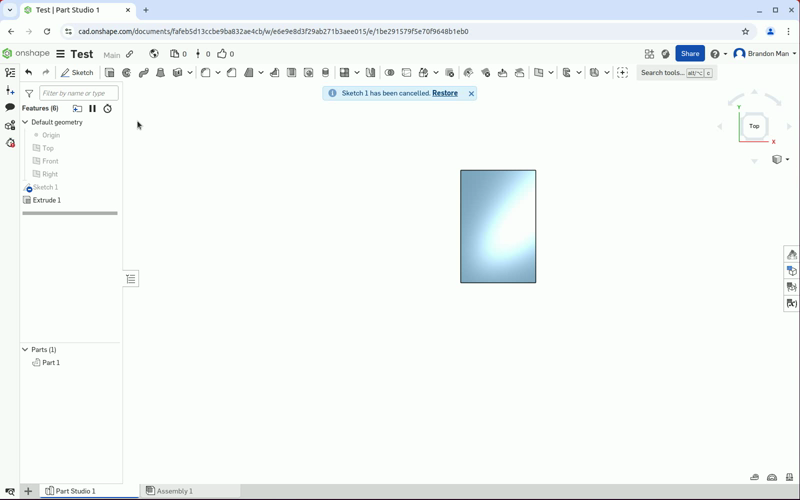
key(shift+h)
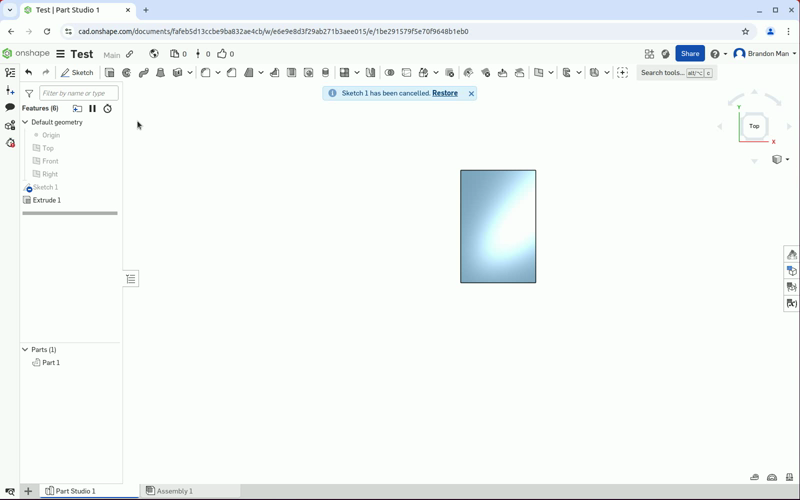
key(shift+h)
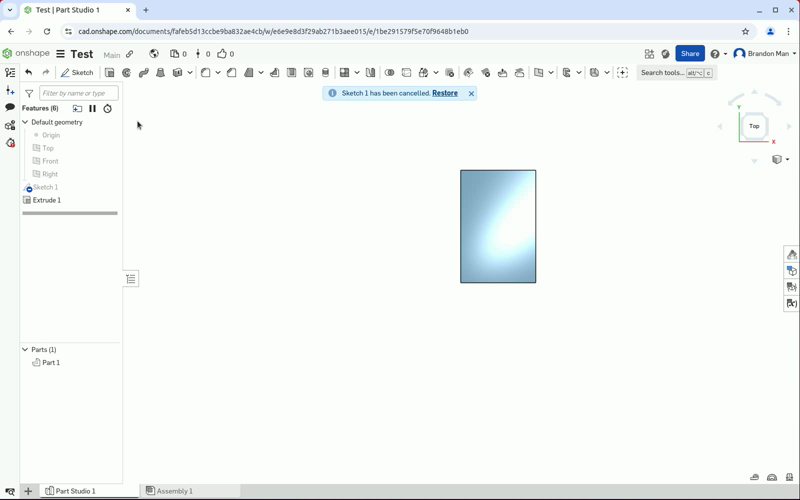
mouse_move(73, 189)
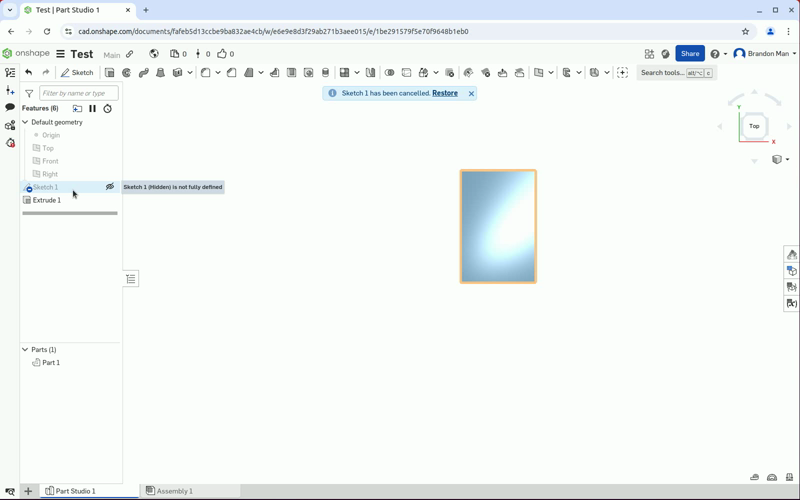
click(73, 189)
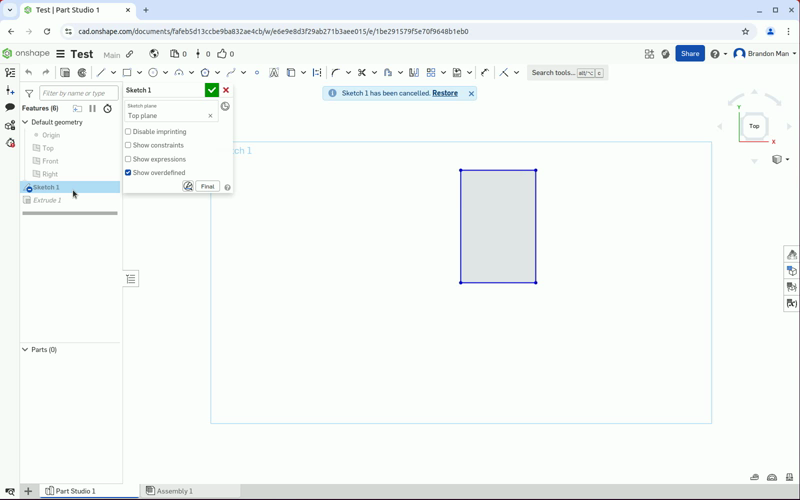
mouse_move(229, 92)
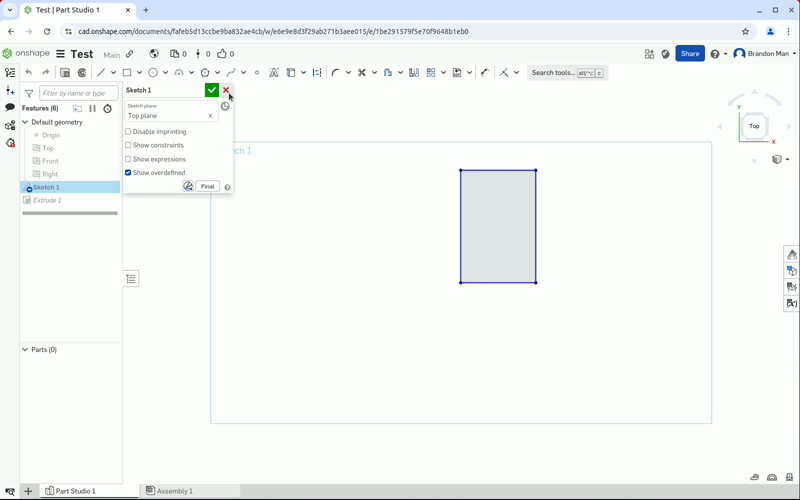
click(229, 92)
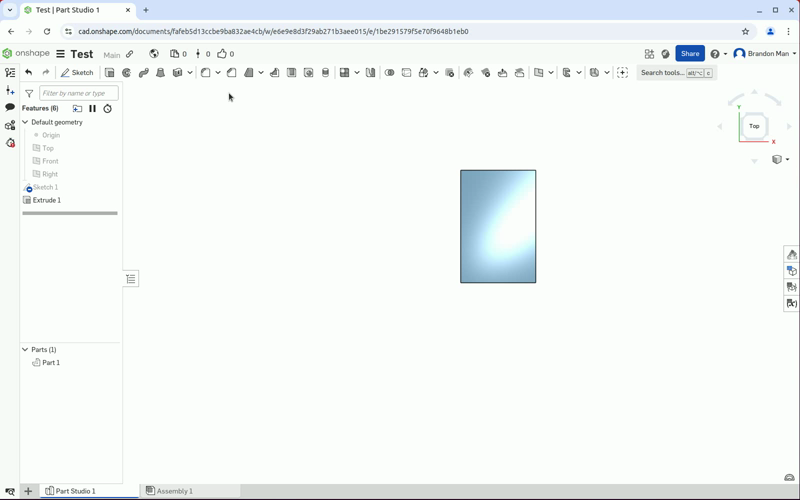
mouse_move(541, 75)
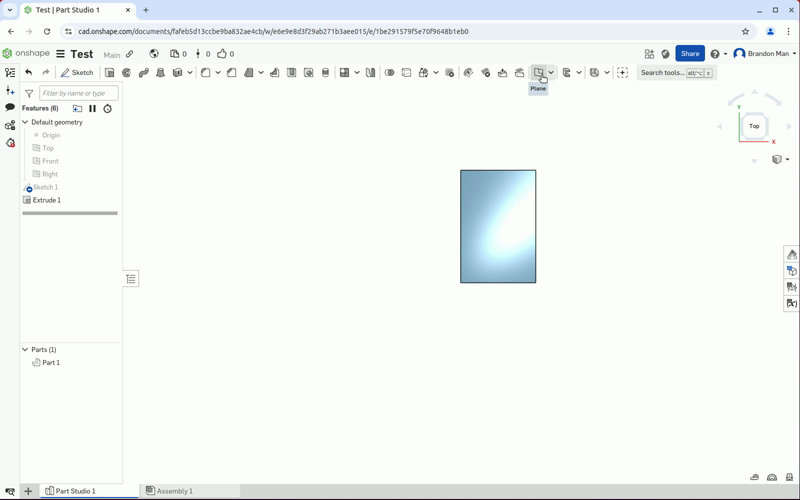
click(541, 75)
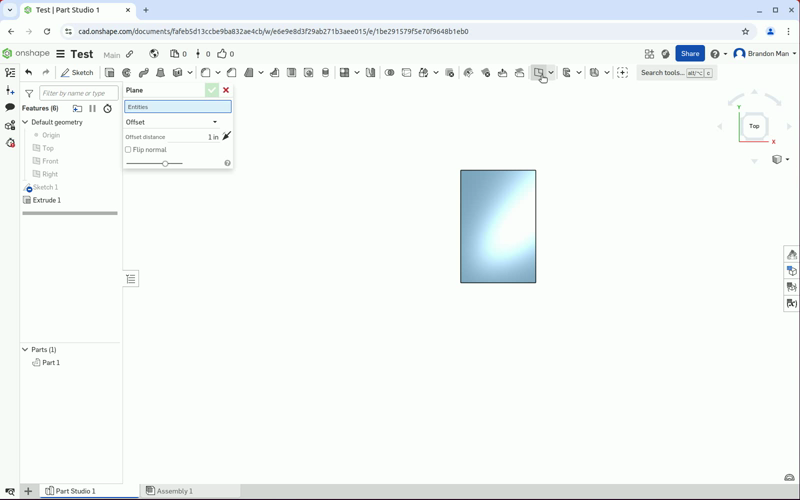
mouse_move(73, 150)
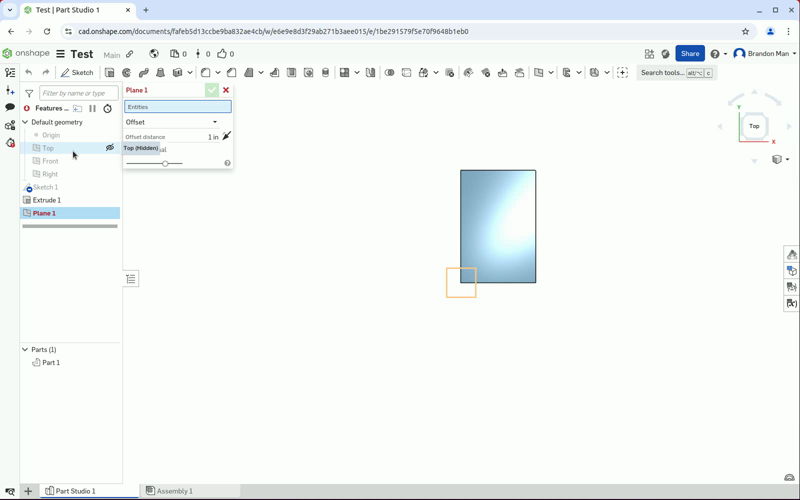
click(73, 150)
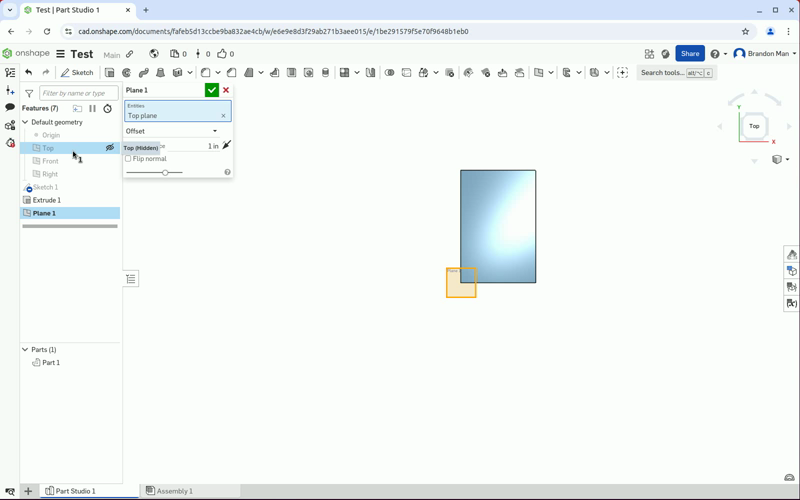
key(tab, 2)
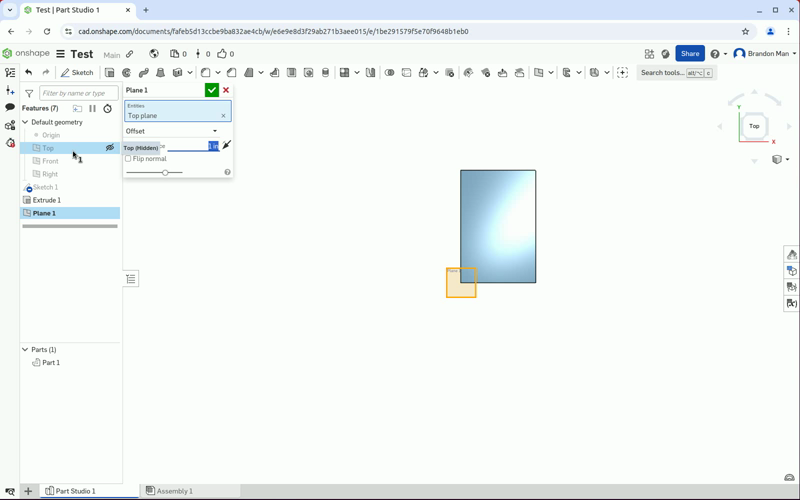
text(9.151)
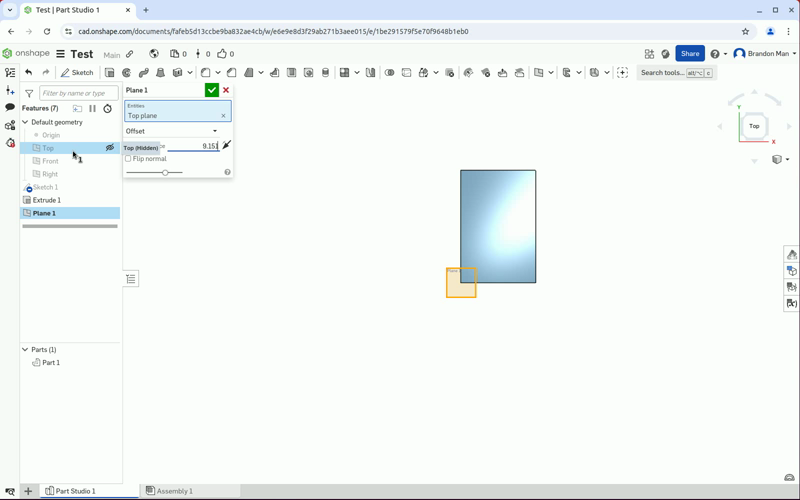
key(enter, 2)
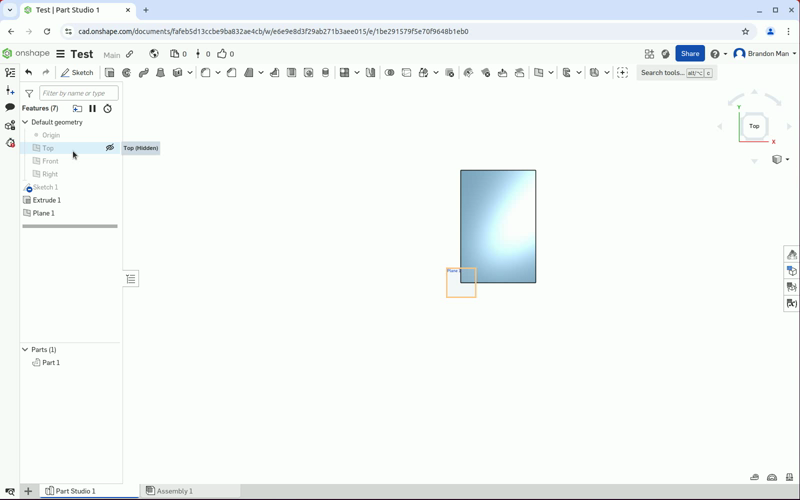
key(shift+s)
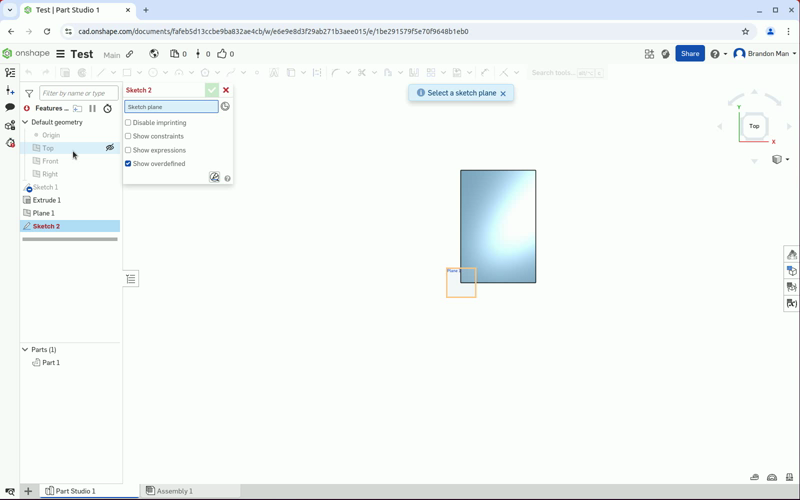
mouse_move(73, 215)
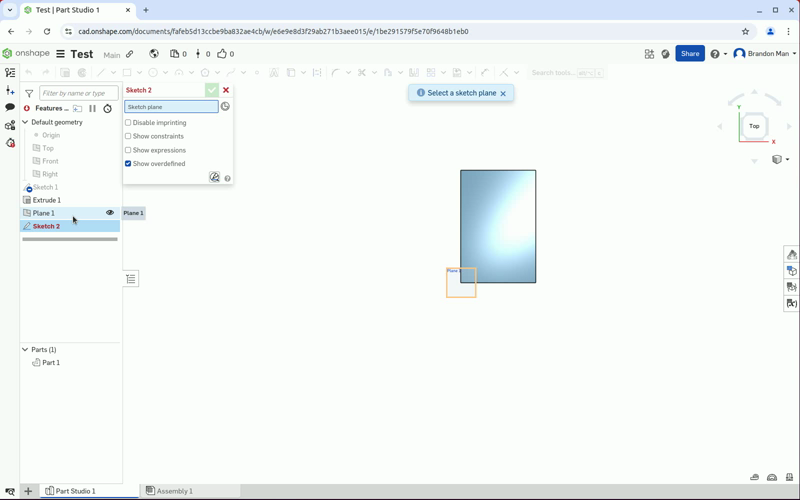
click(73, 215)
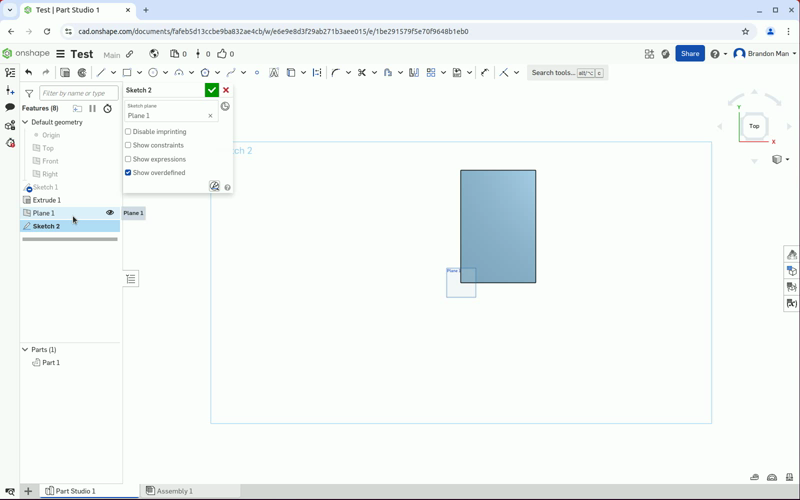
mouse_move(73, 352)
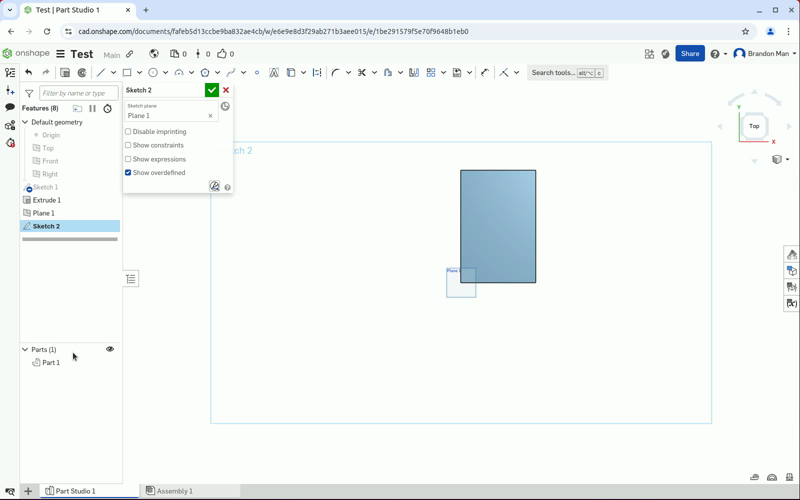
key(y)
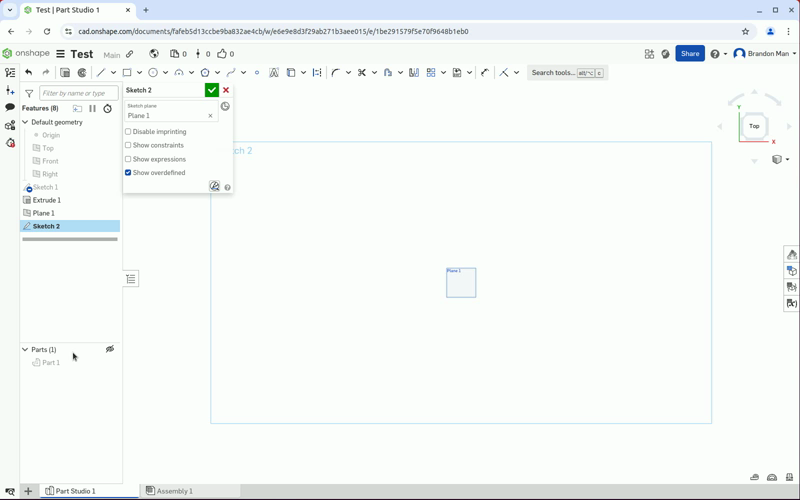
key(l)
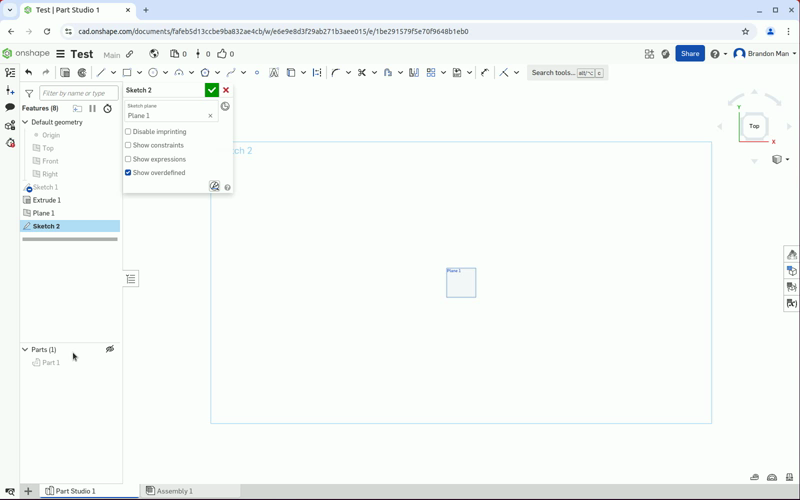
key_down(shift)
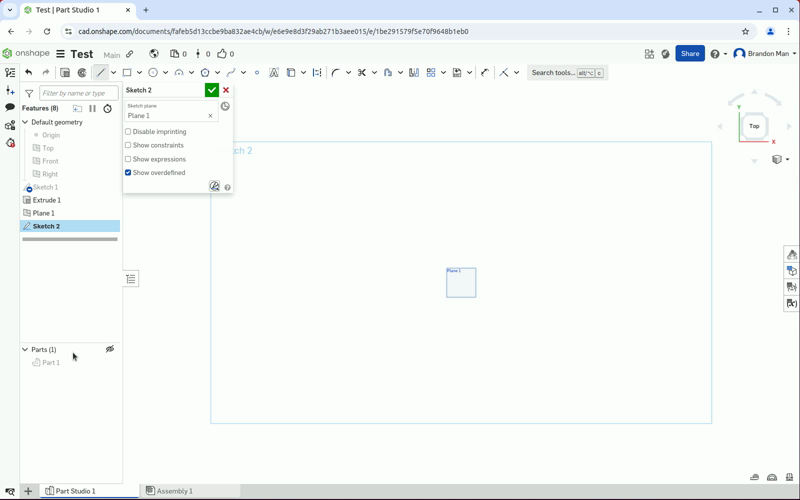
mouse_move(460, 282)
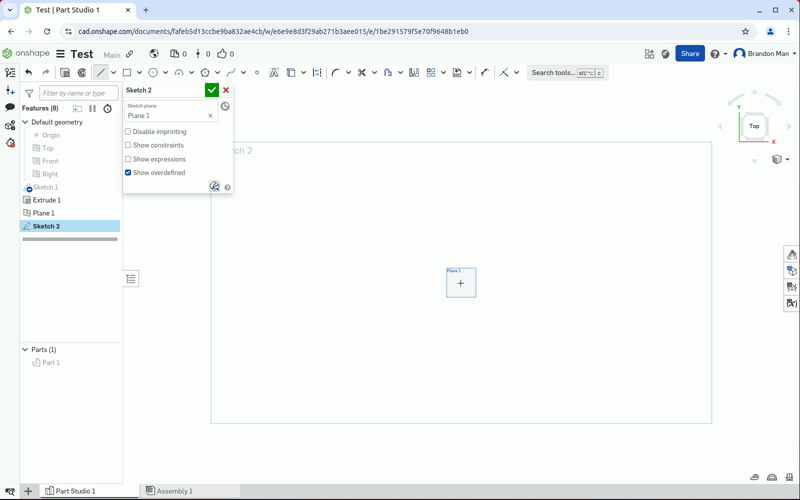
click(460, 282)
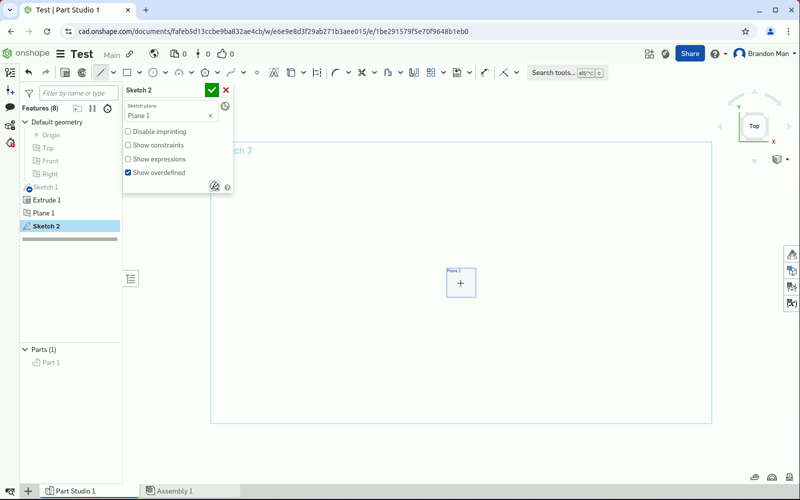
key_up(shift)
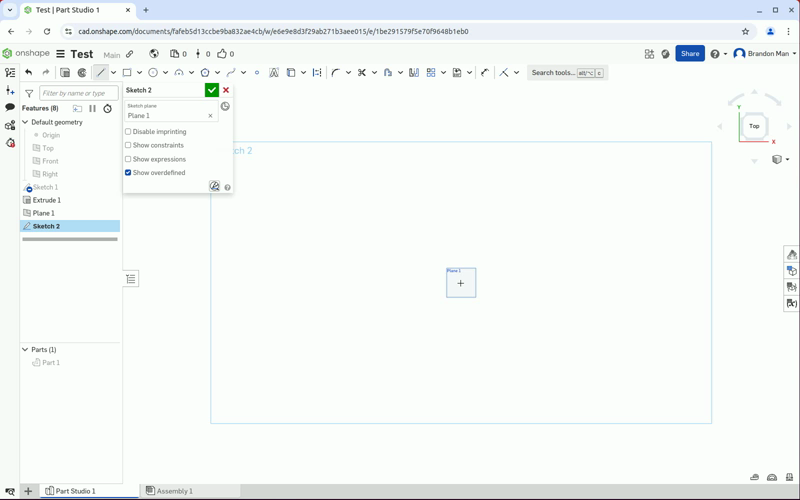
key_down(shift)
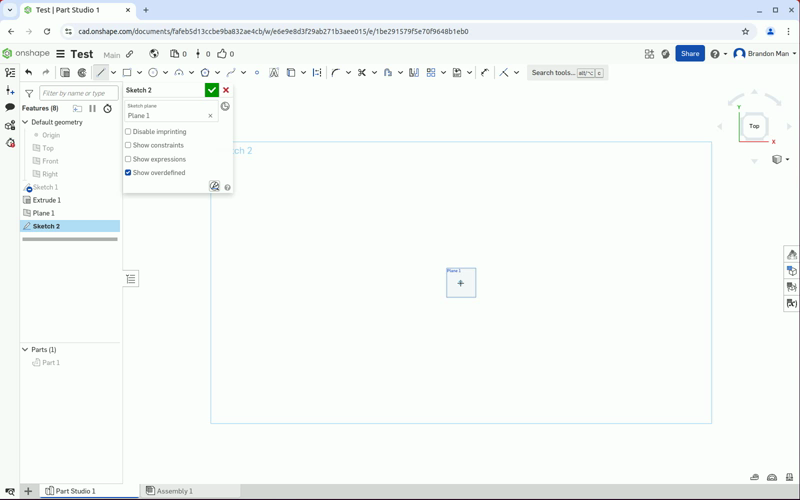
mouse_move(490, 282)
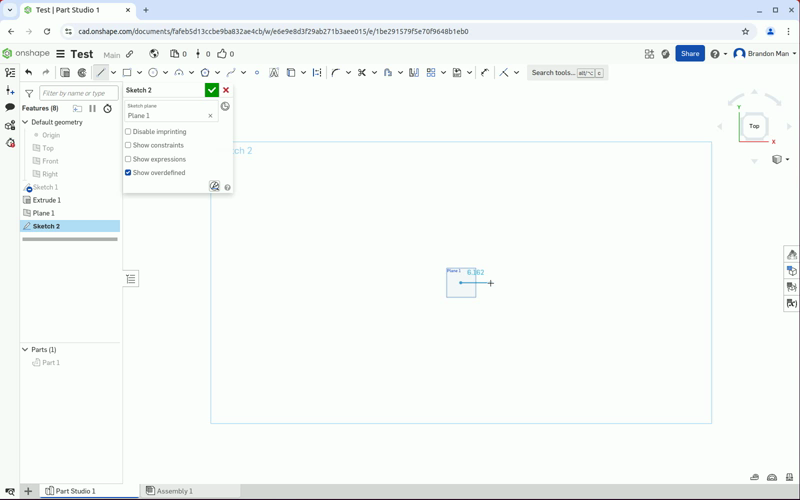
mouse_move(483, 282)
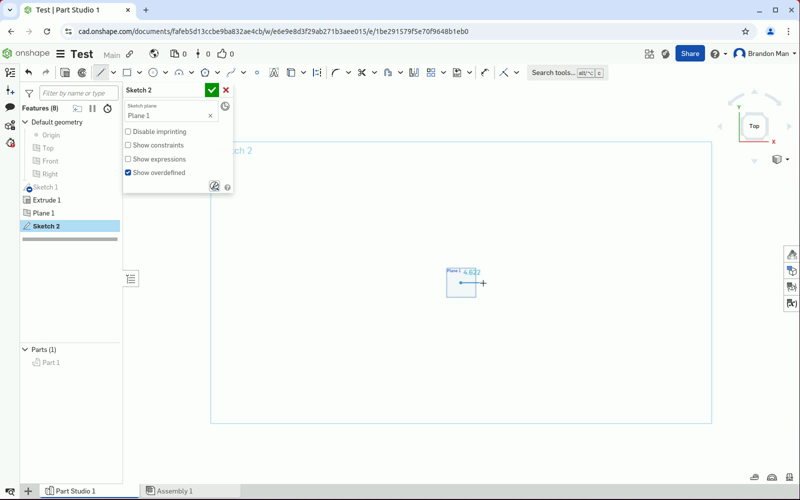
click(483, 282)
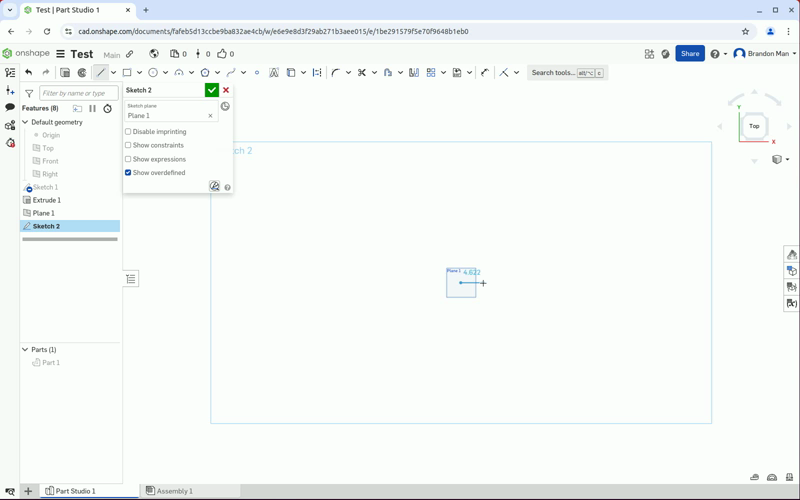
key_up(shift)
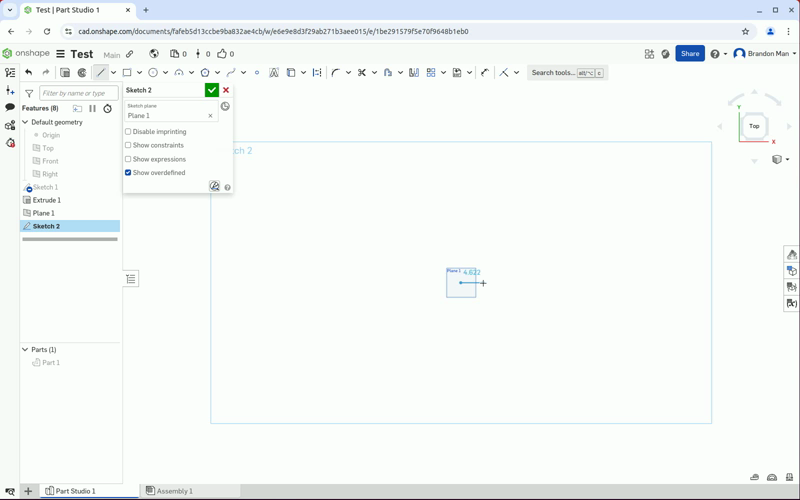
key_down(shift)
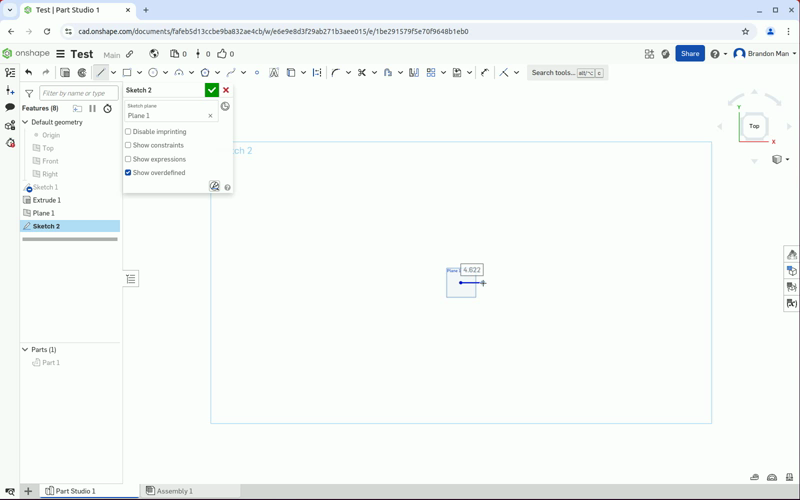
mouse_move(483, 170)
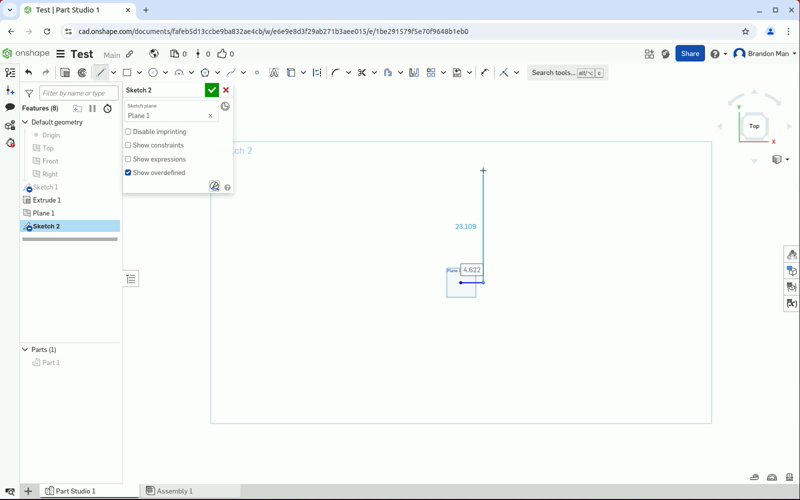
click(483, 170)
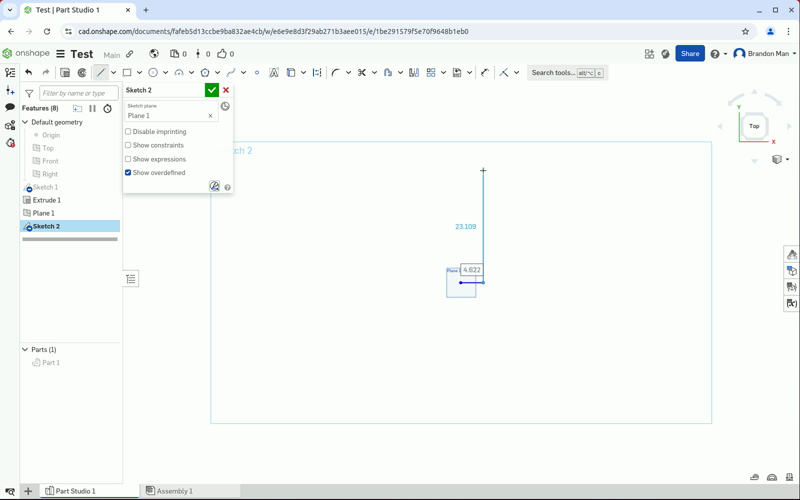
key_up(shift)
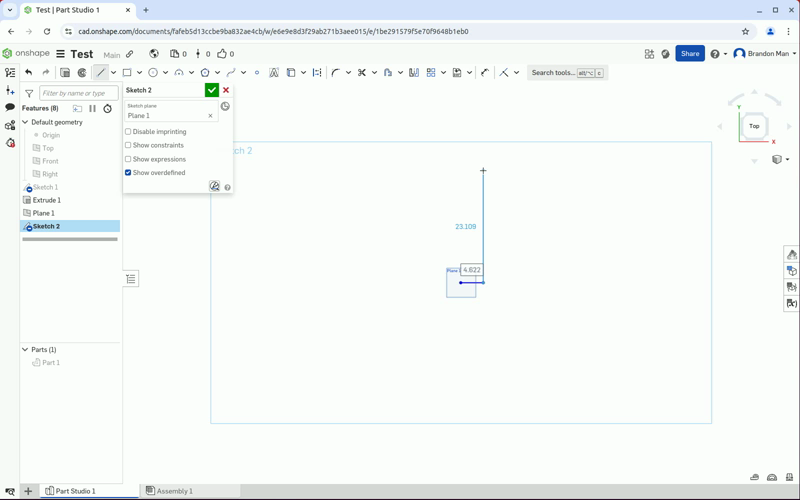
key_down(shift)
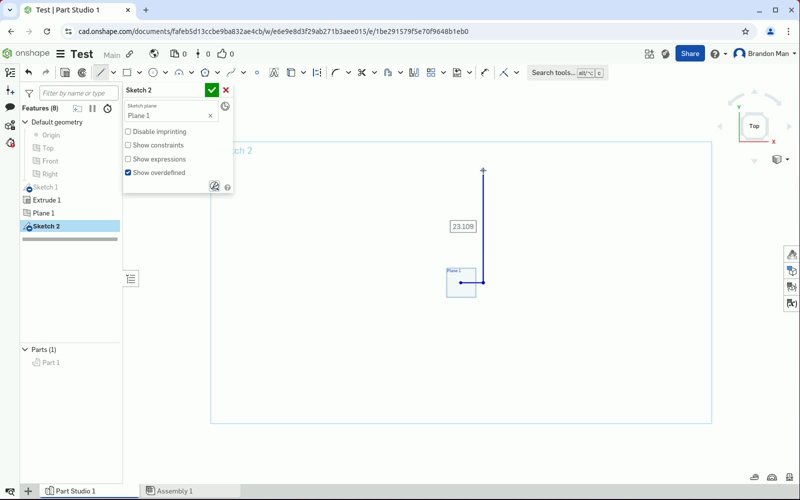
mouse_move(513, 170)
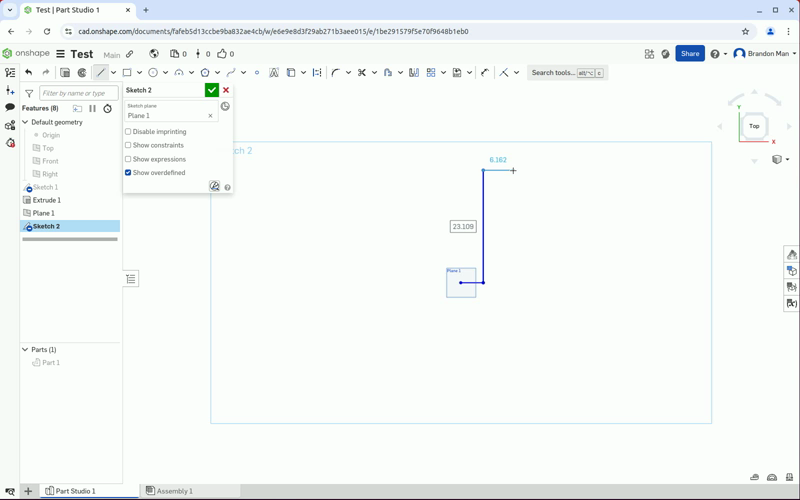
mouse_move(460, 170)
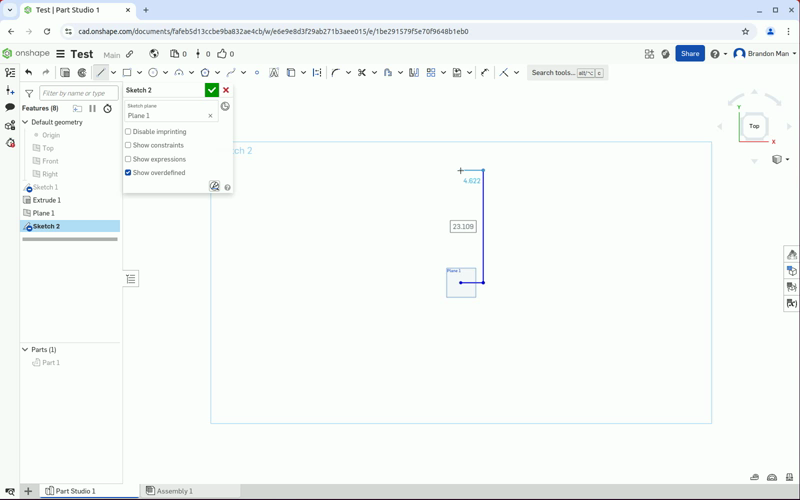
click(460, 170)
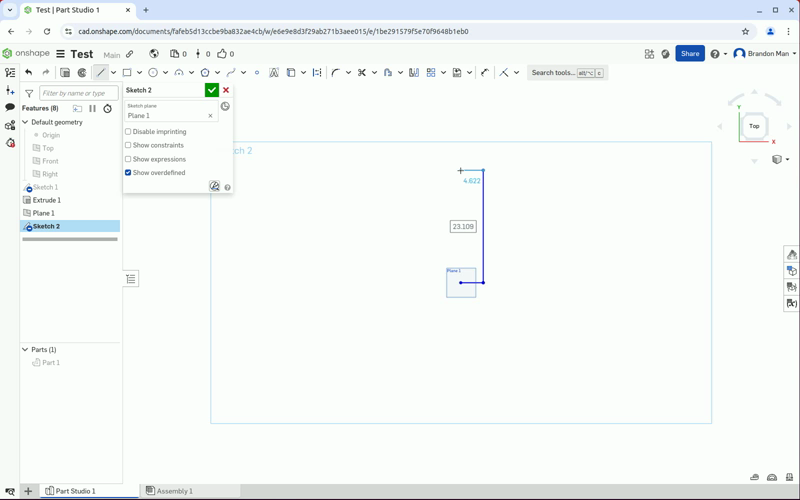
key_up(shift)
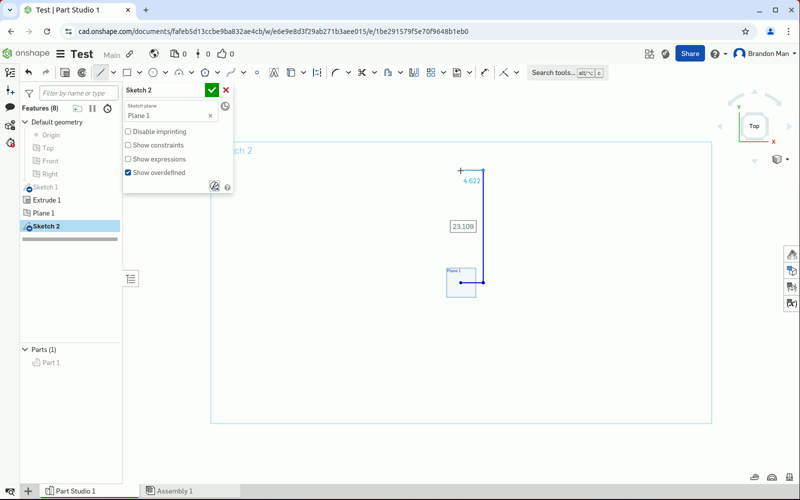
key_down(shift)
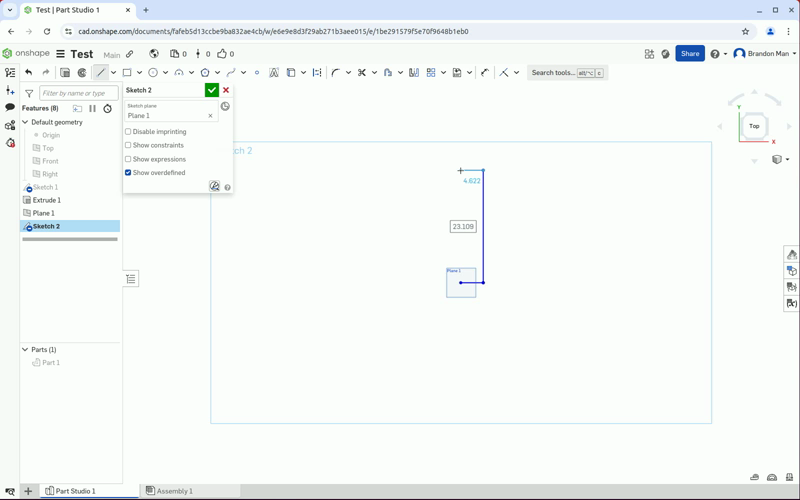
mouse_move(460, 282)
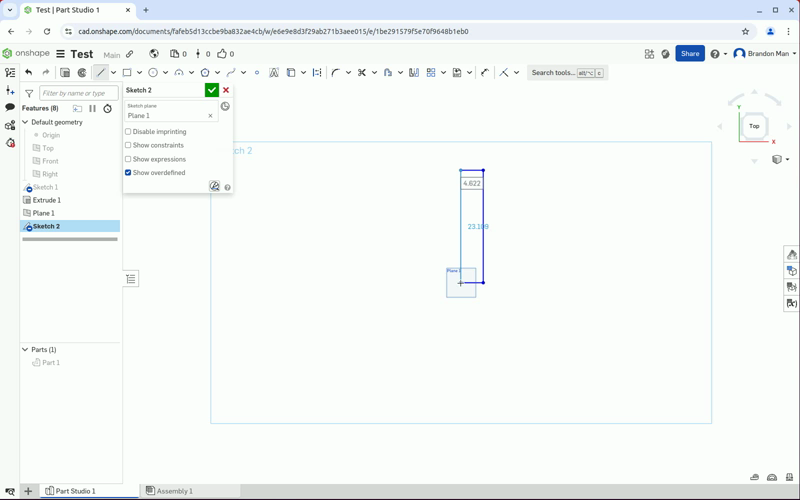
key_up(shift)
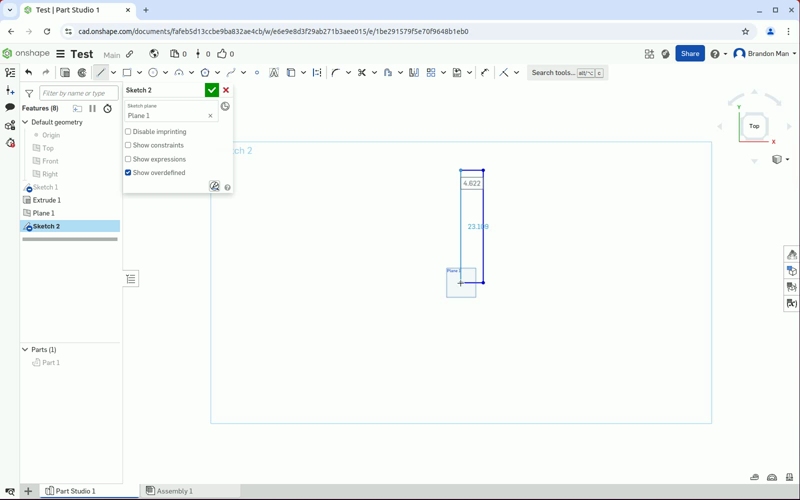
click(460, 282)
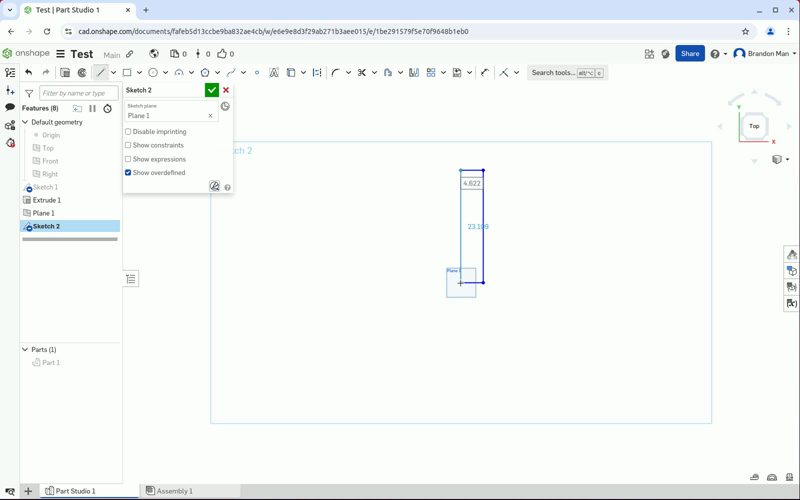
key(esc)
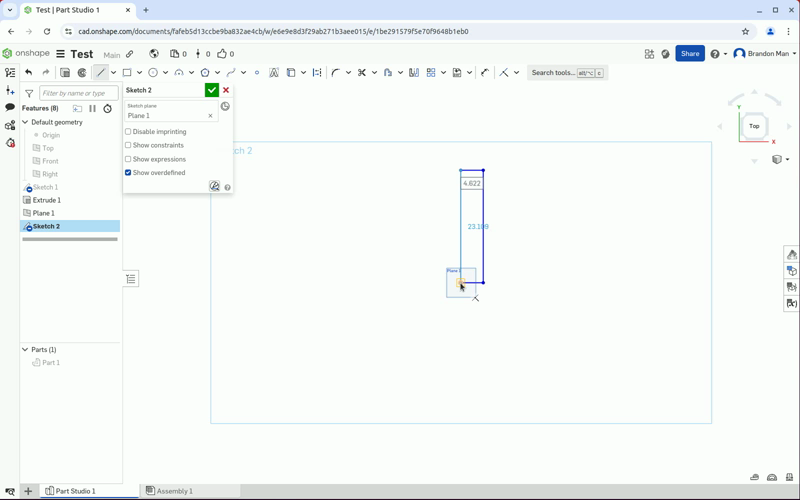
mouse_move(466, 189)
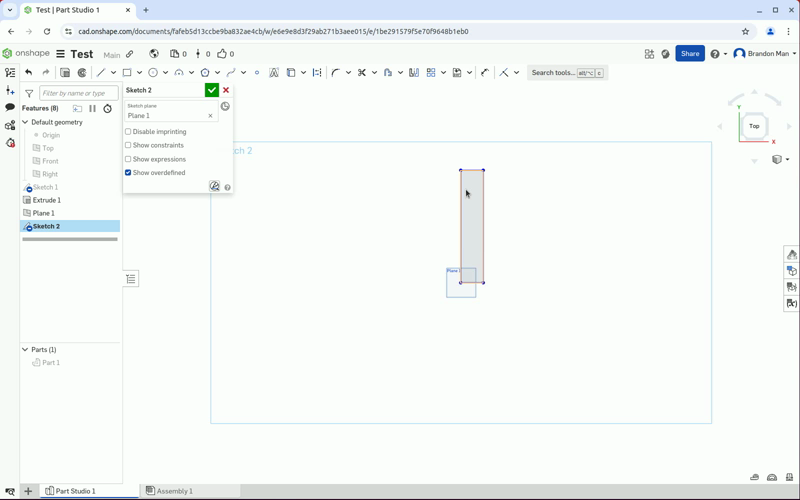
click(466, 189)
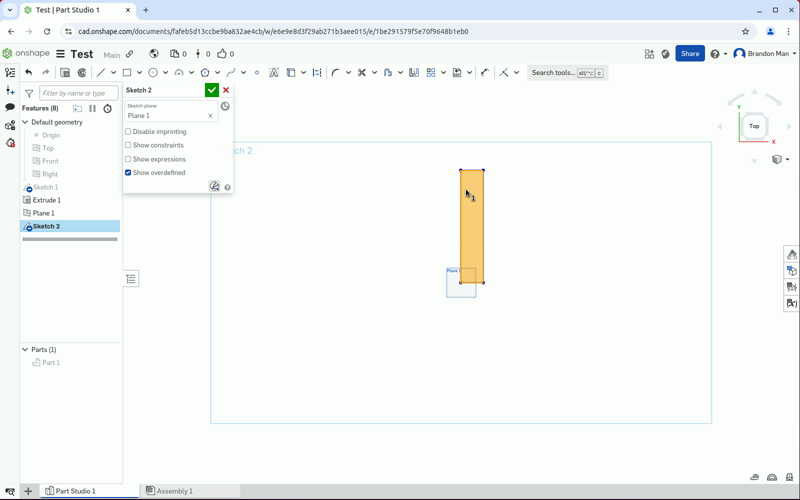
mouse_move(73, 352)
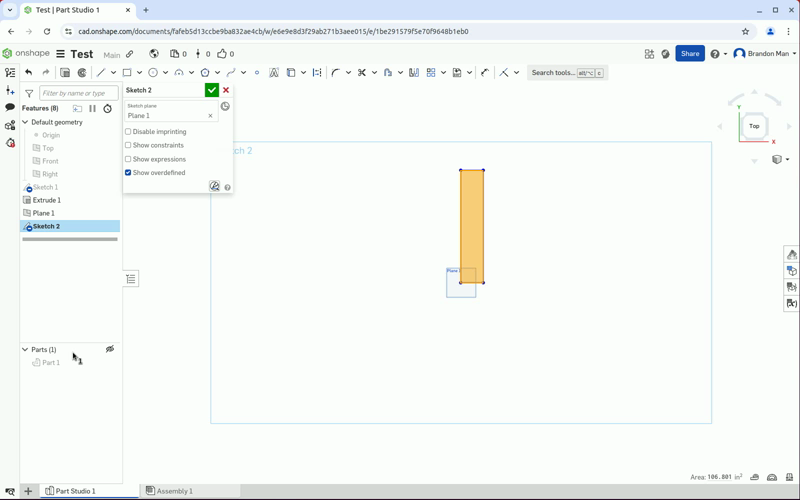
key(shift+y)
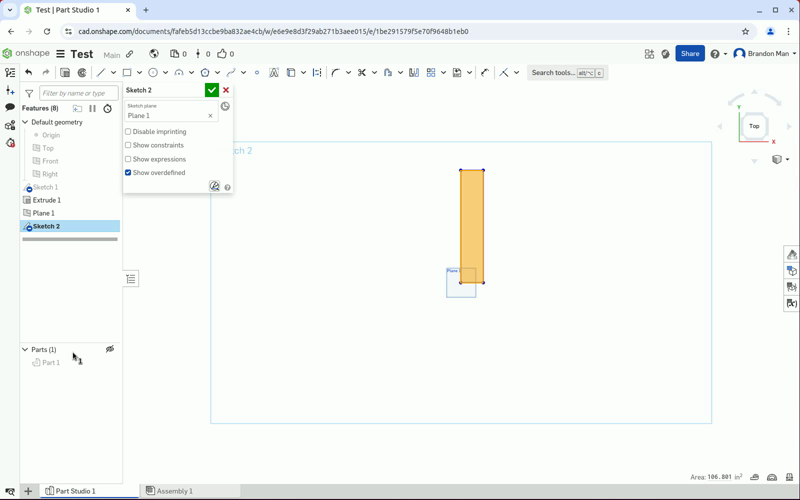
key(shift+e)
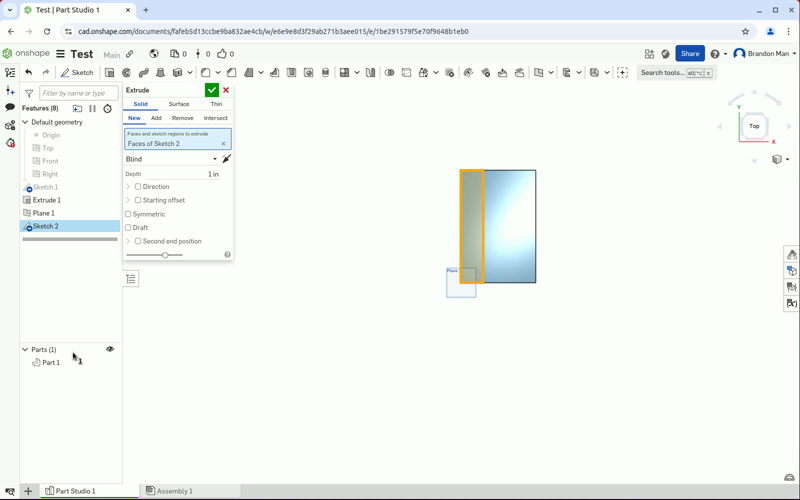
mouse_move(143, 106)
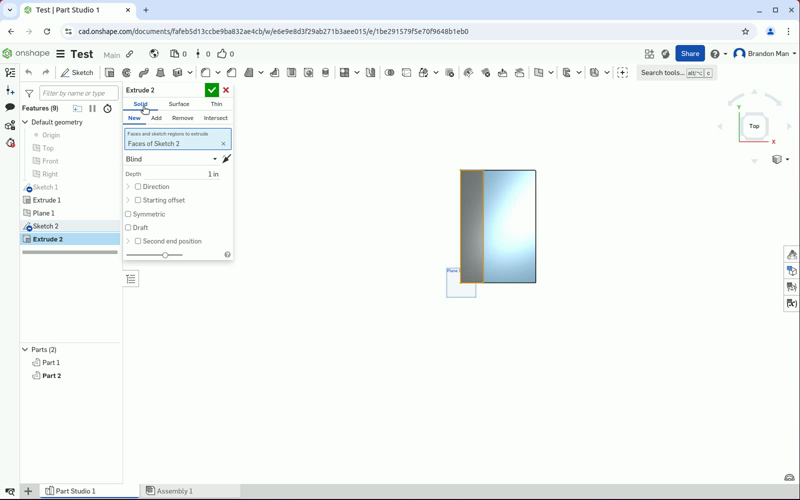
click(143, 106)
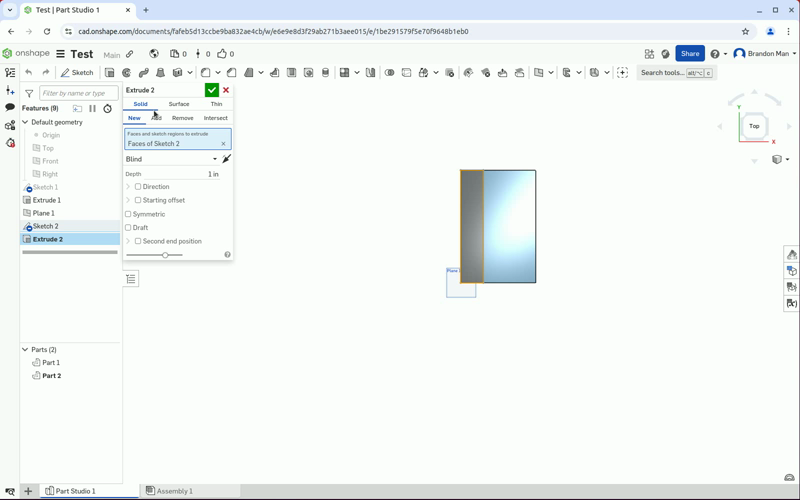
mouse_move(186, 120)
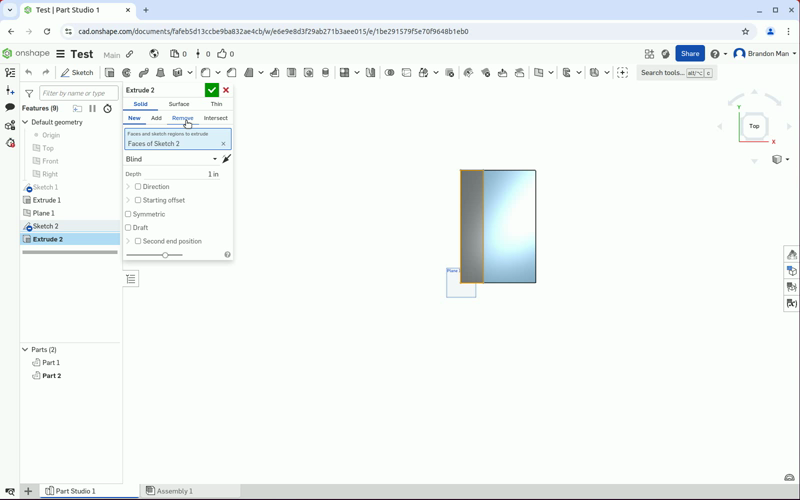
click(186, 120)
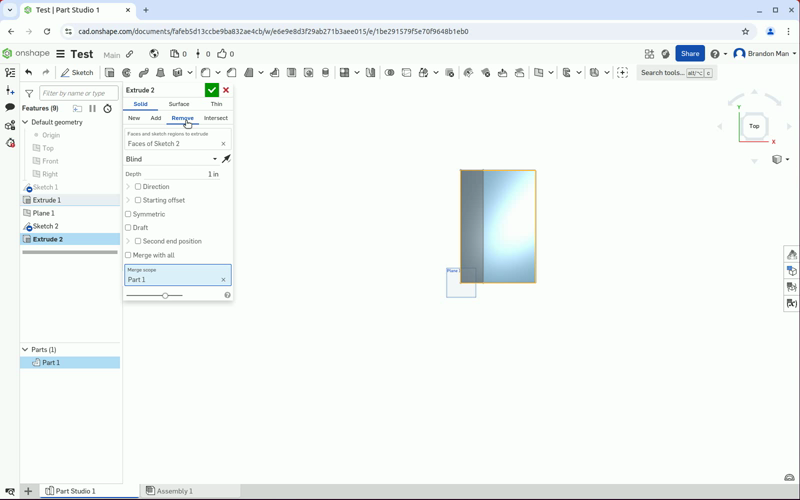
key(tab, 4)
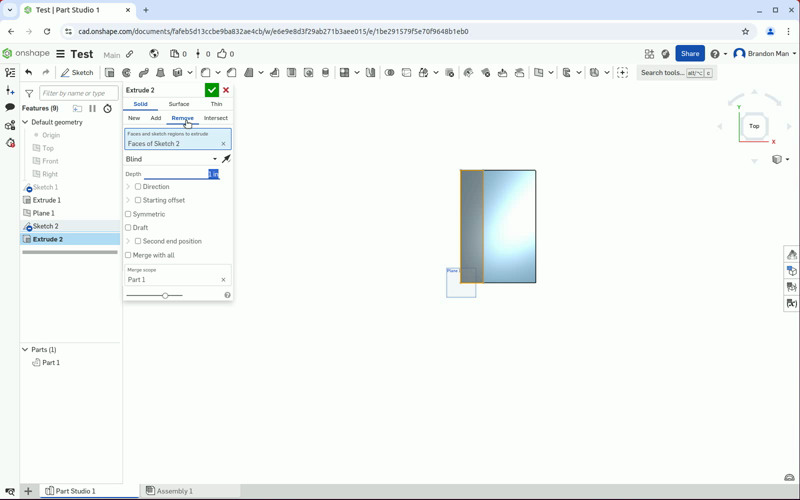
text(4.574)
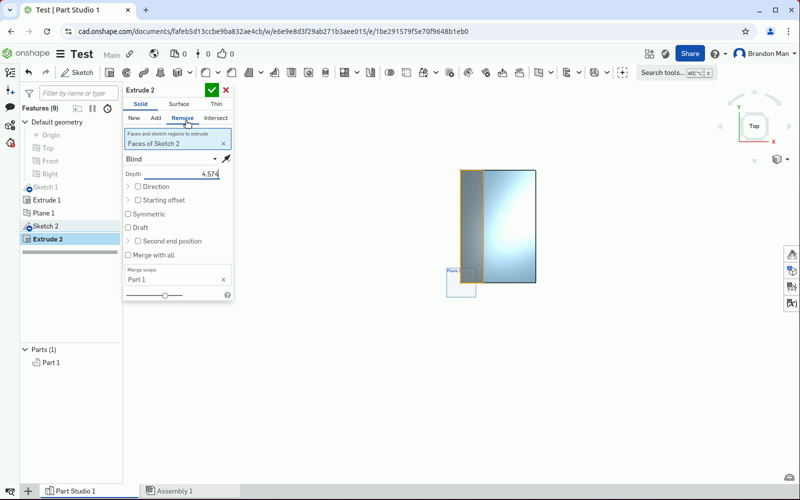
key(tab, 6)
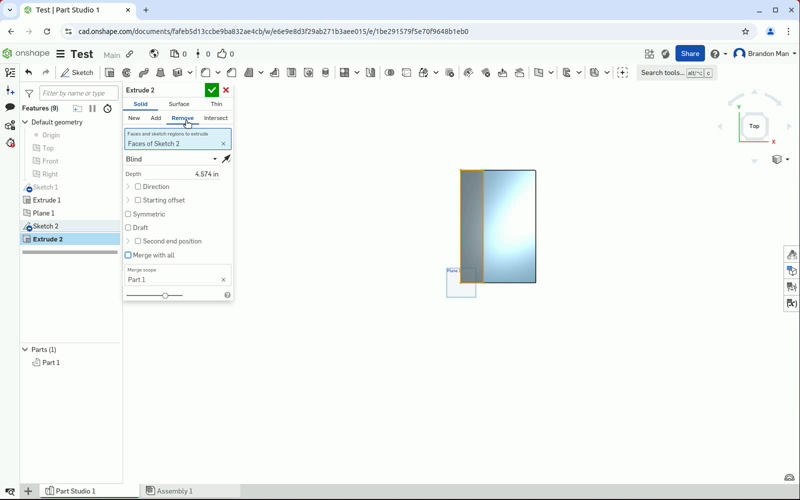
key(space)
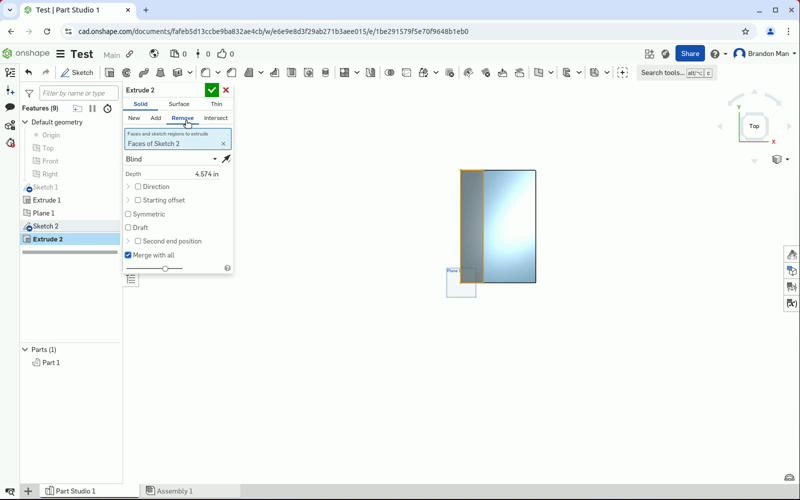
key(enter)
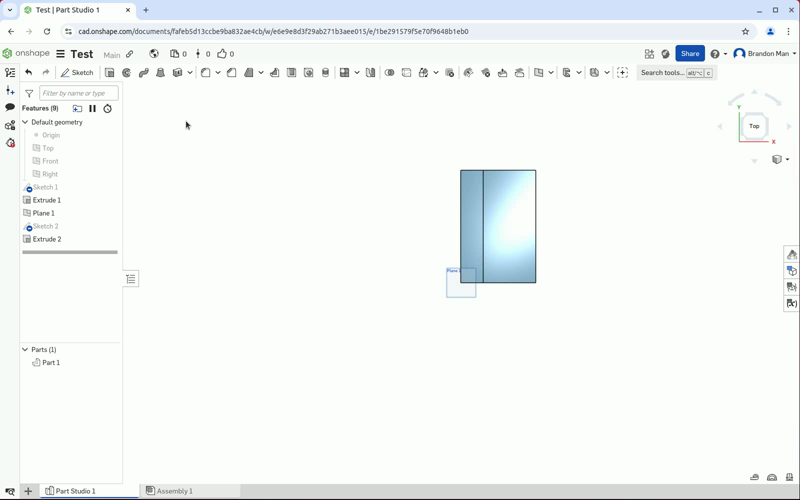
key(shift+h)
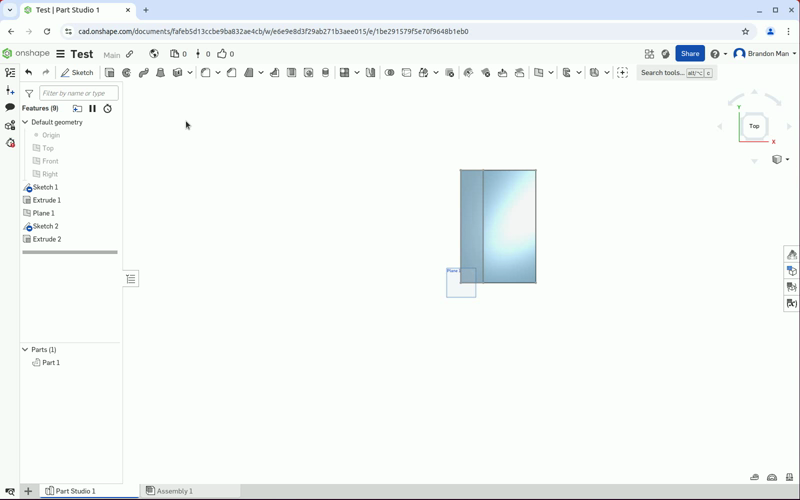
key(shift+h)
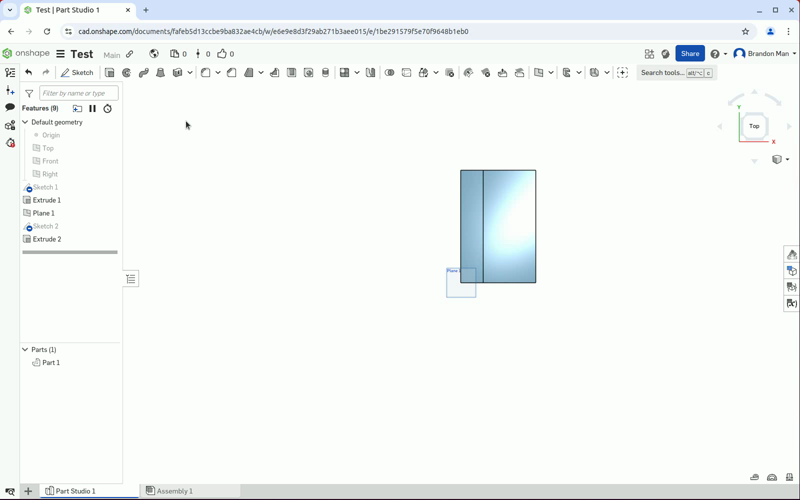
mouse_move(73, 189)
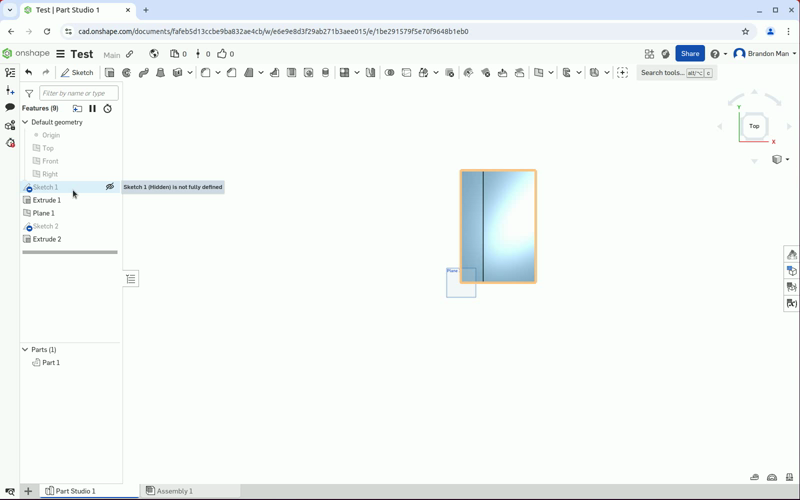
click(73, 189)
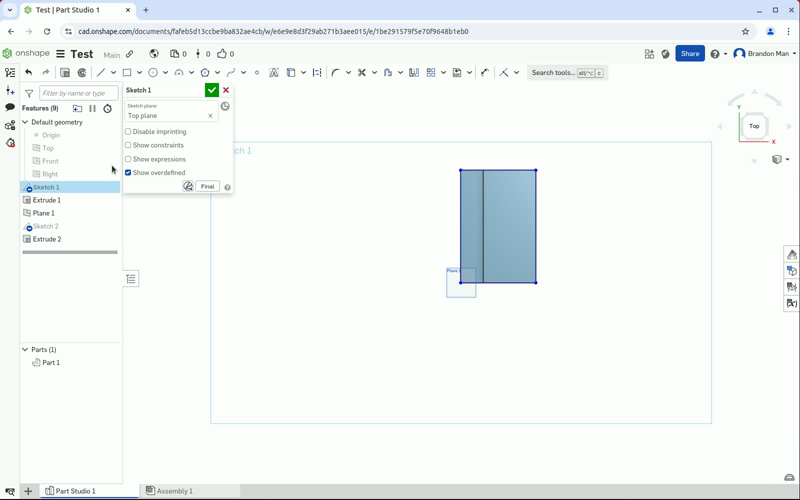
mouse_move(229, 92)
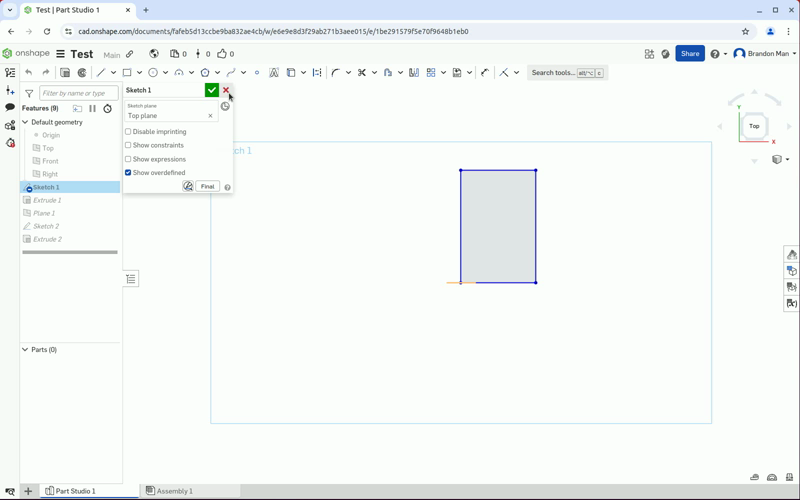
click(229, 92)
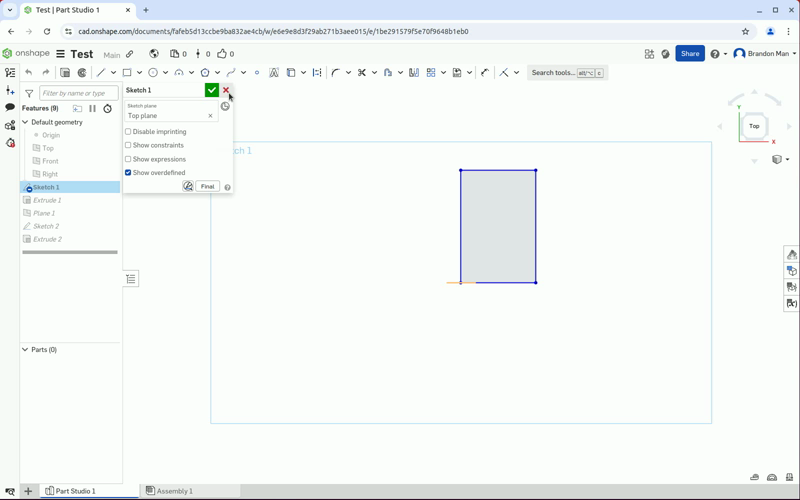
key(shift+s)
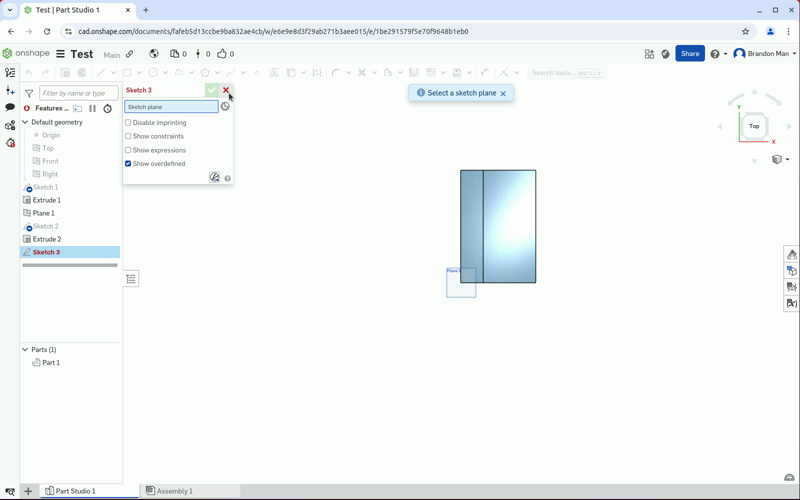
mouse_move(73, 215)
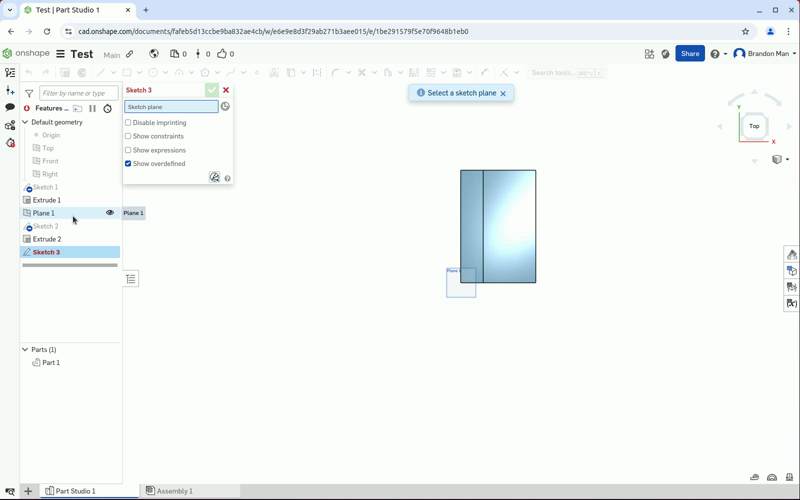
click(73, 215)
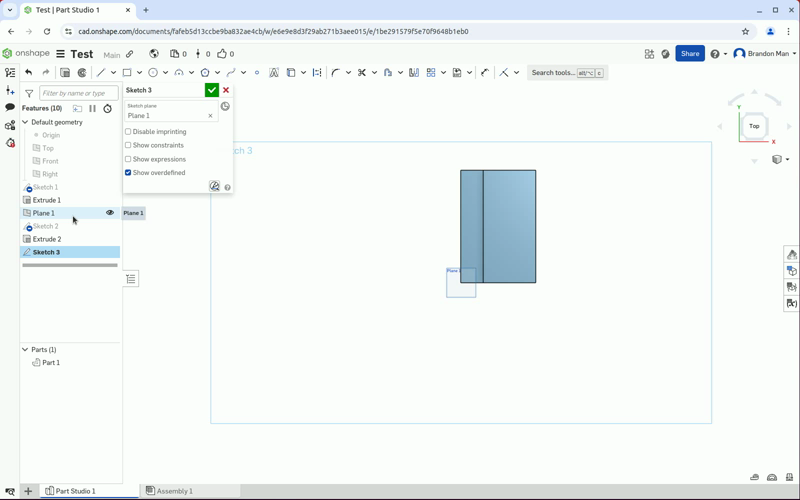
mouse_move(73, 352)
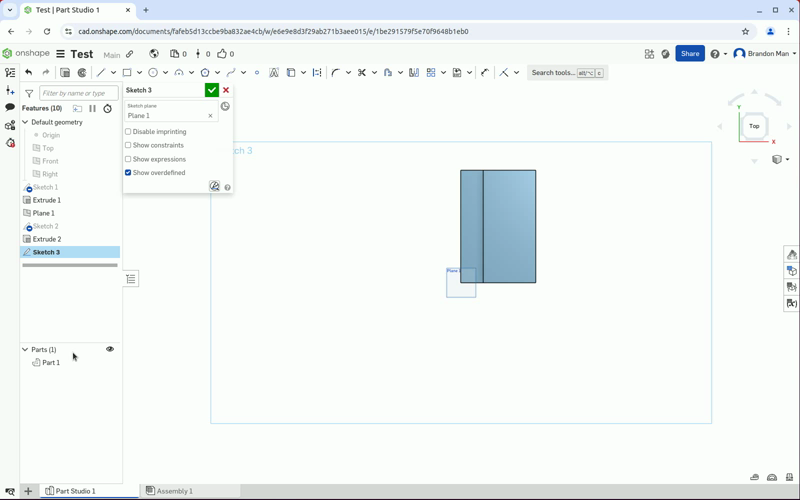
key(y)
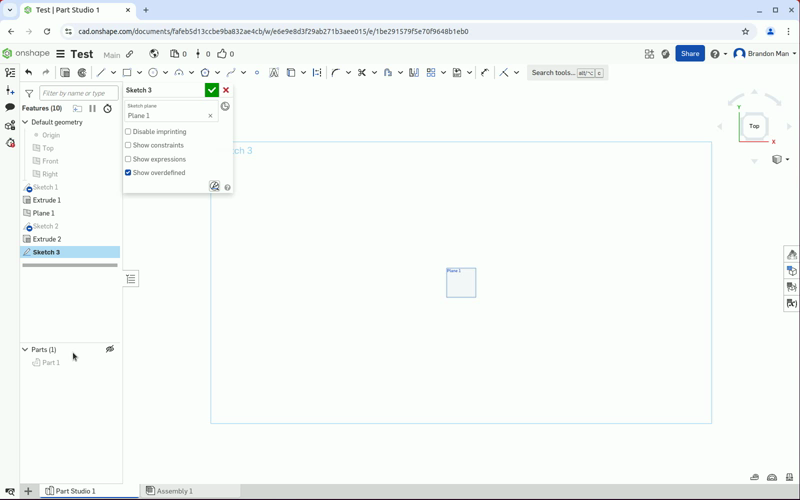
key(c)
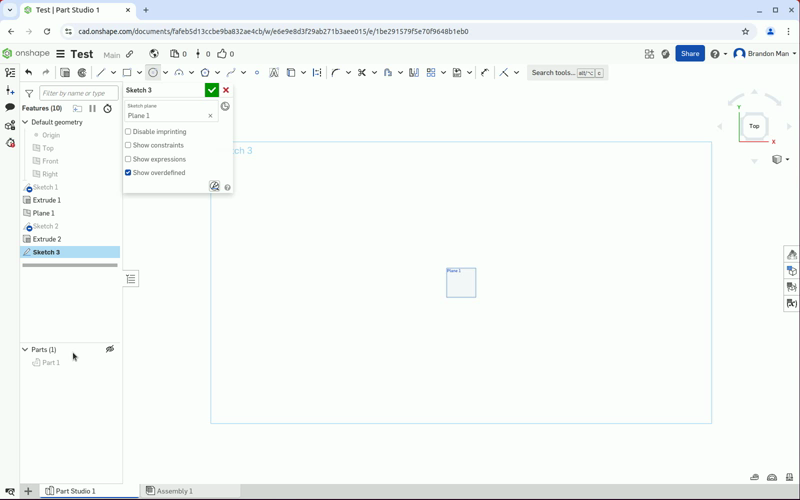
key_down(shift)
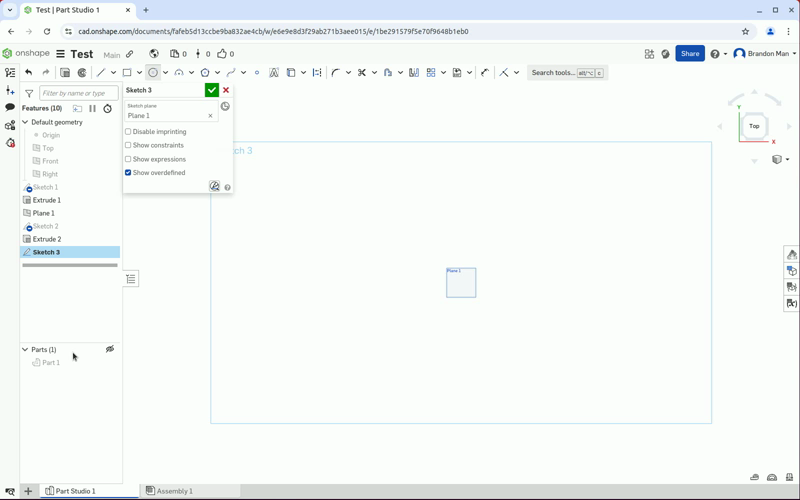
mouse_move(510, 226)
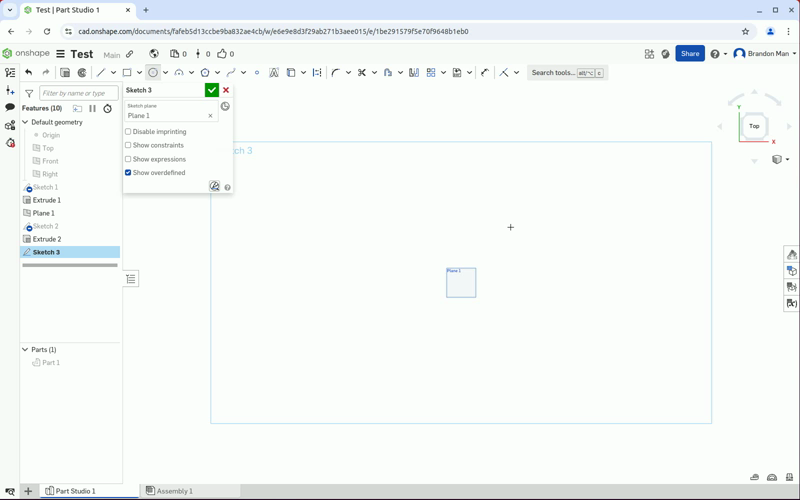
click(510, 226)
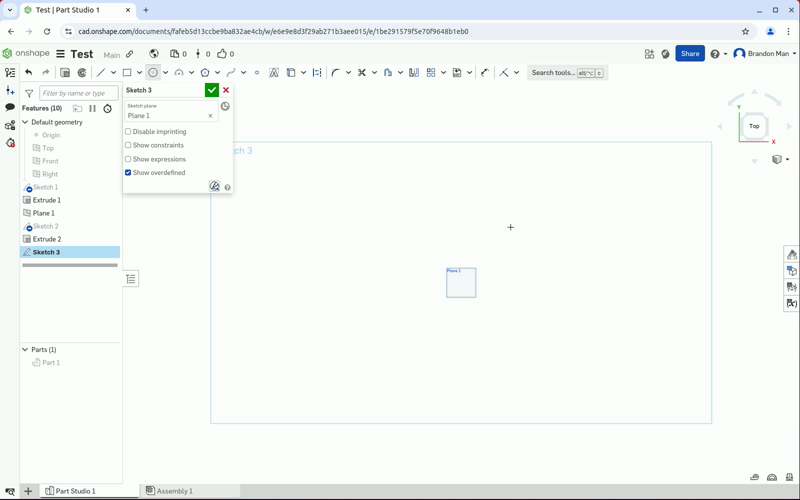
key_up(shift)
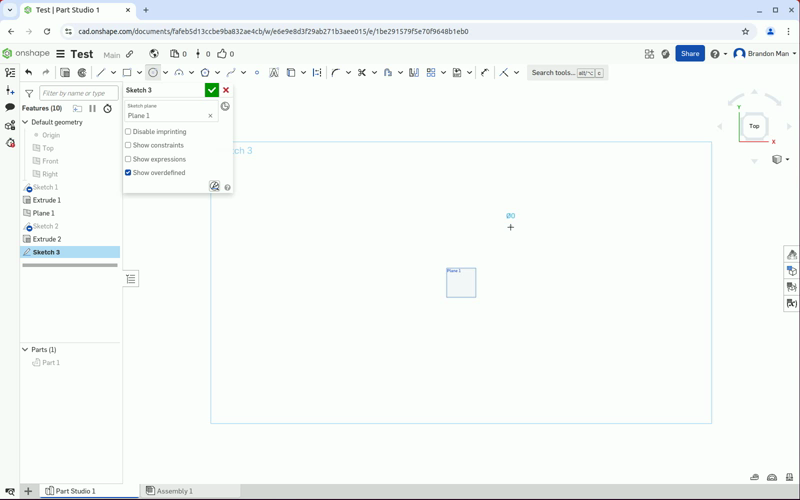
mouse_move(526, 226)
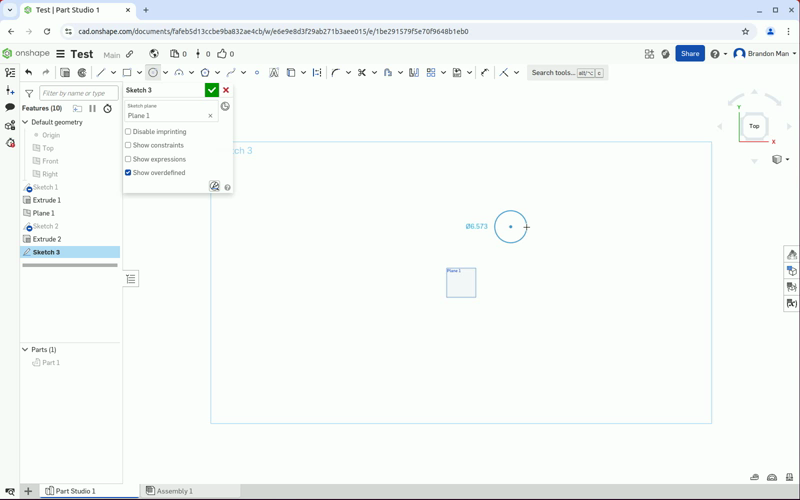
click(526, 226)
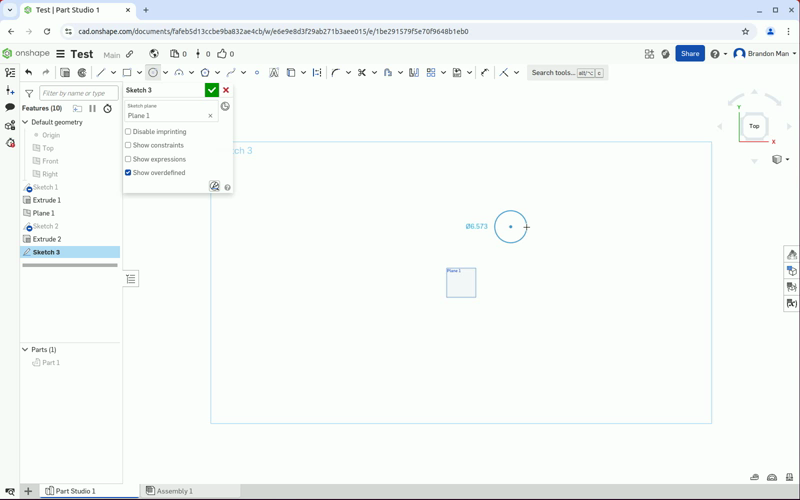
key(esc)
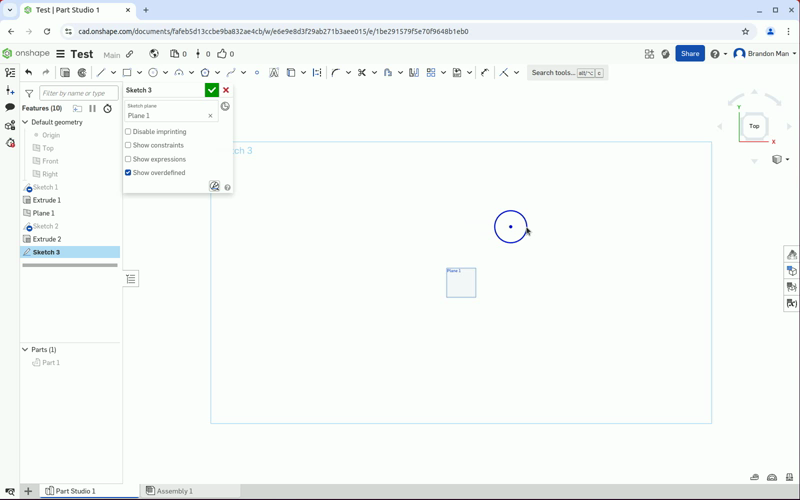
mouse_move(501, 227)
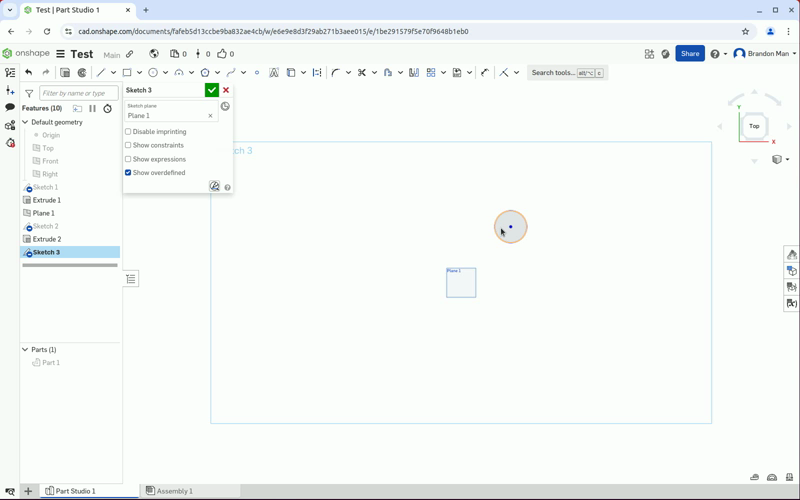
scroll(6)
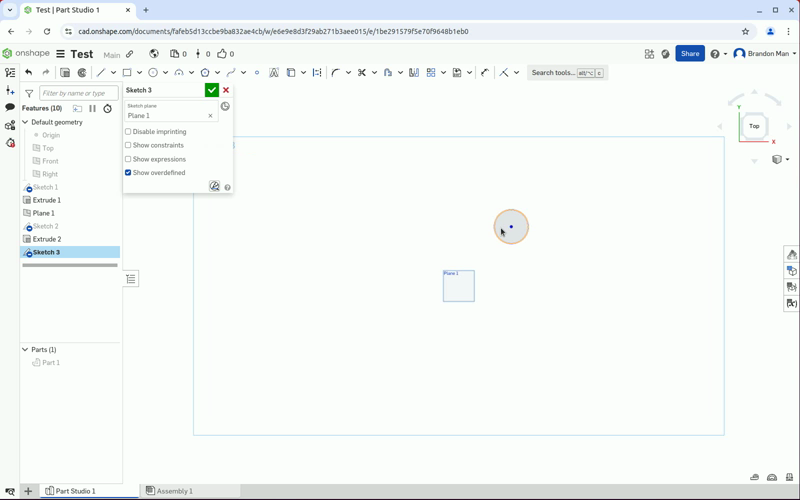
scroll(6)
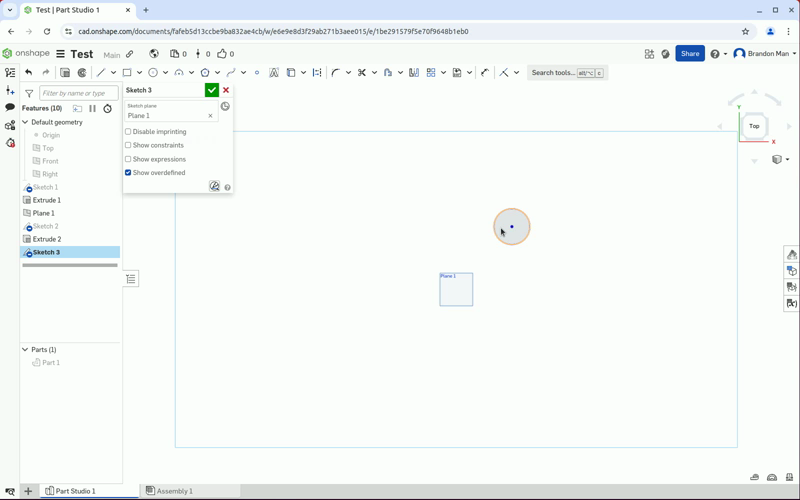
scroll(6)
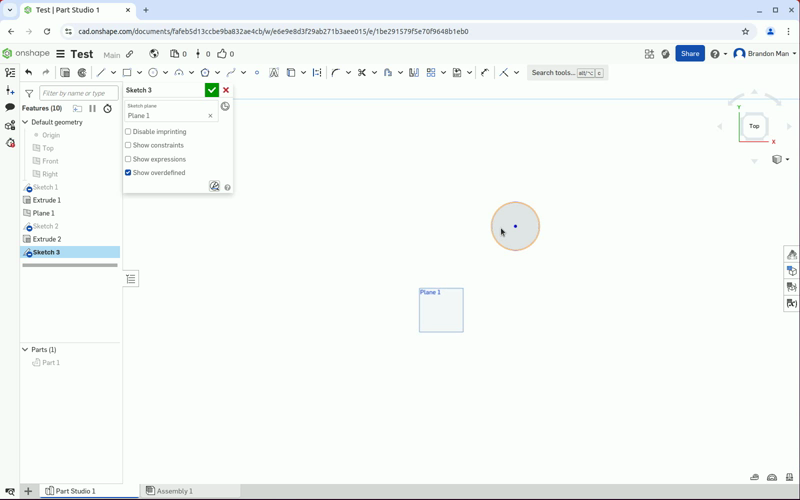
scroll(6)
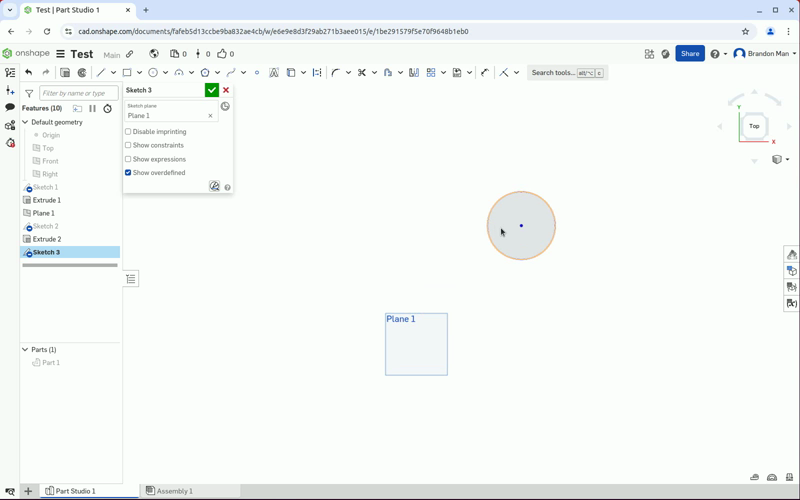
scroll(6)
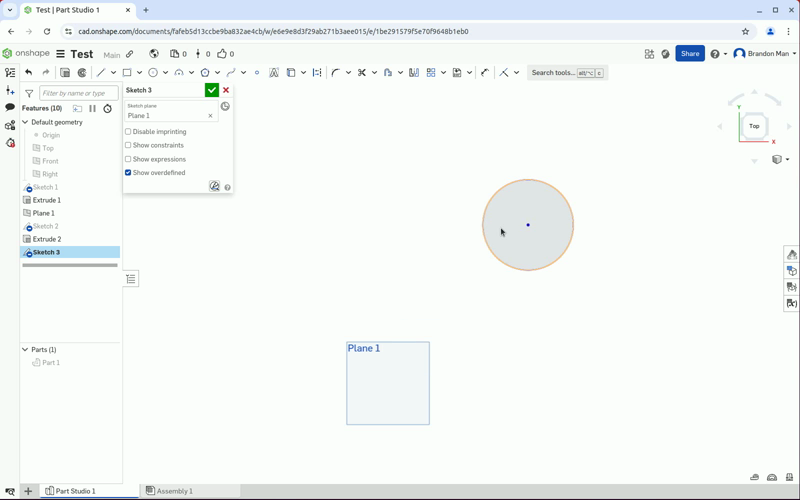
scroll(6)
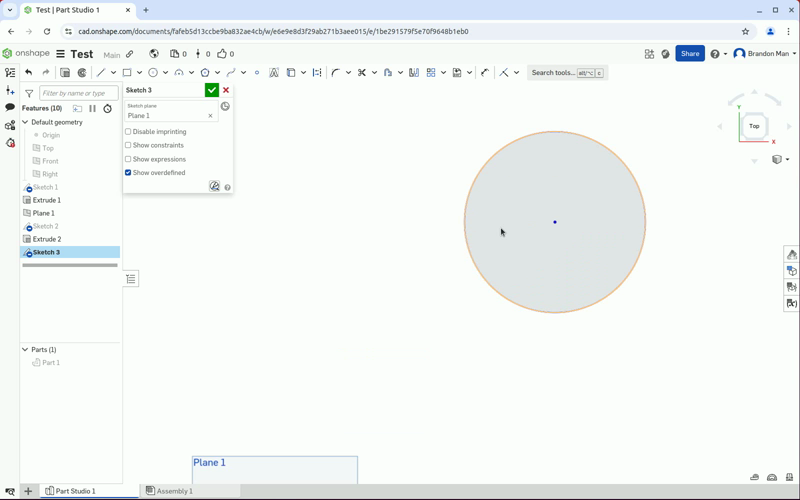
scroll(6)
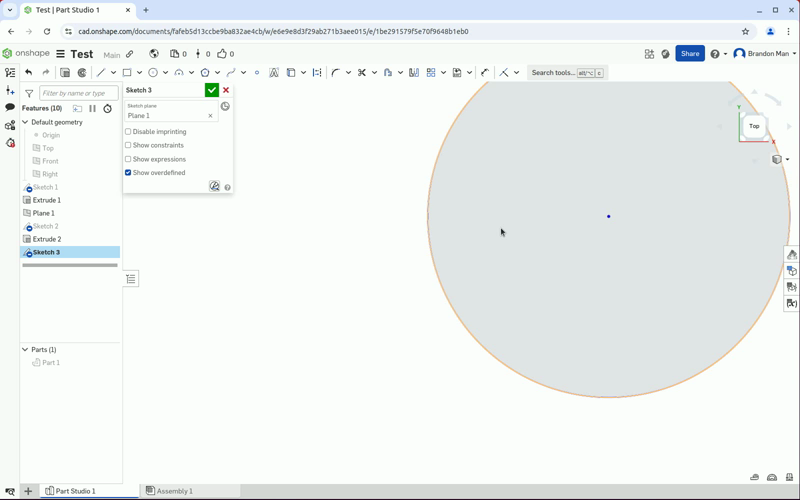
click(501, 227)
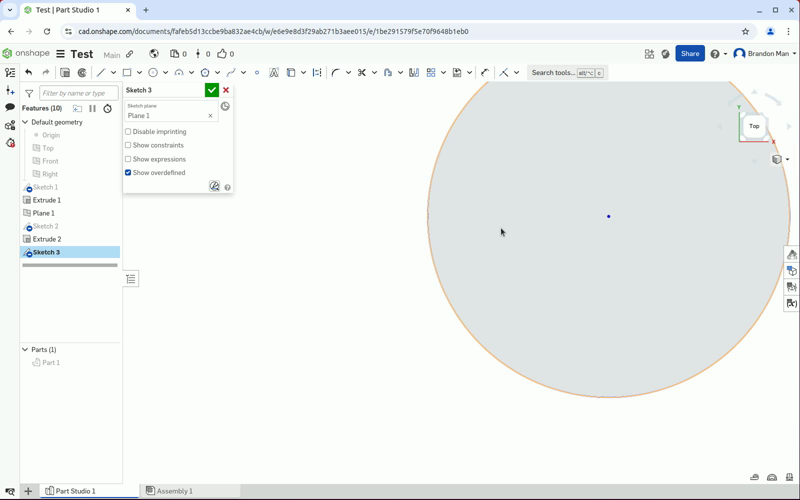
scroll(-6)
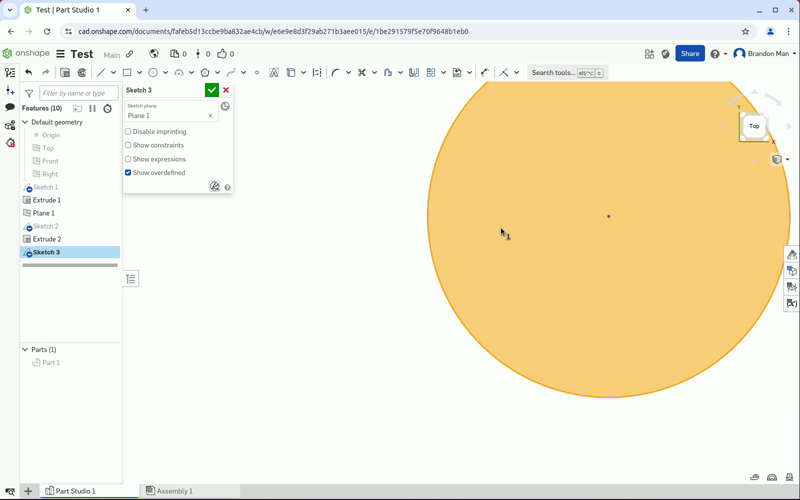
scroll(-6)
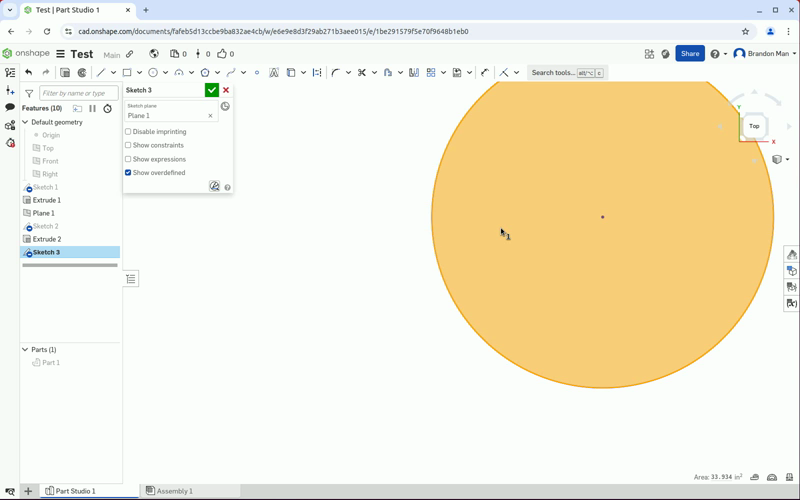
scroll(-6)
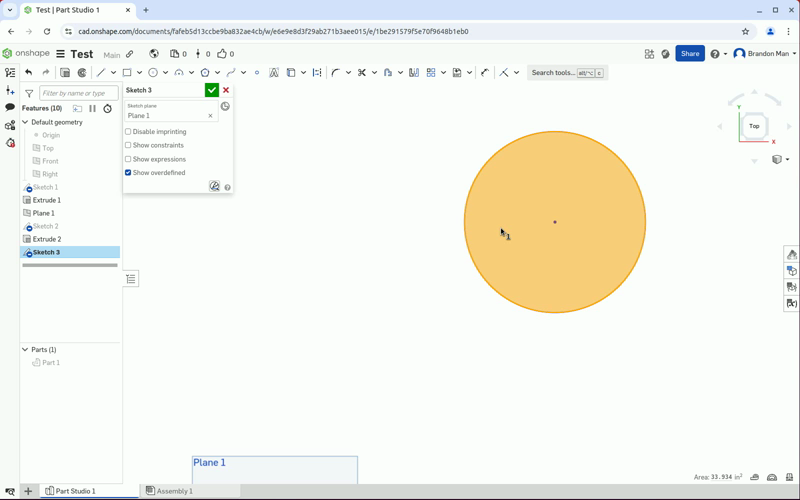
scroll(-6)
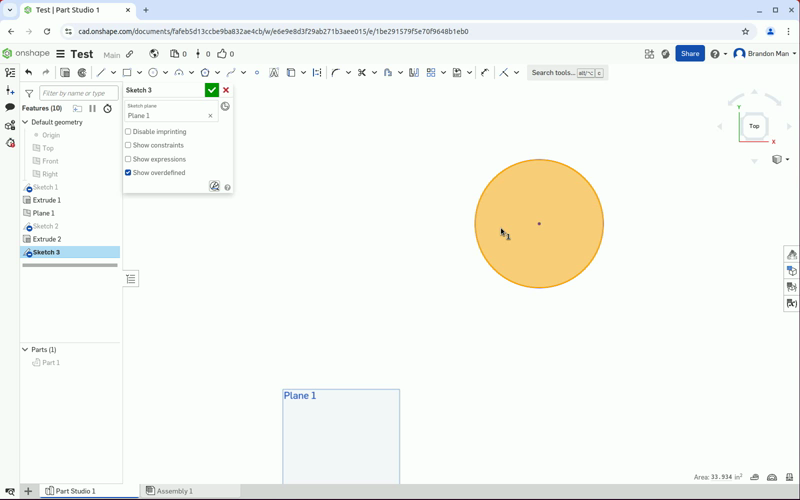
scroll(-6)
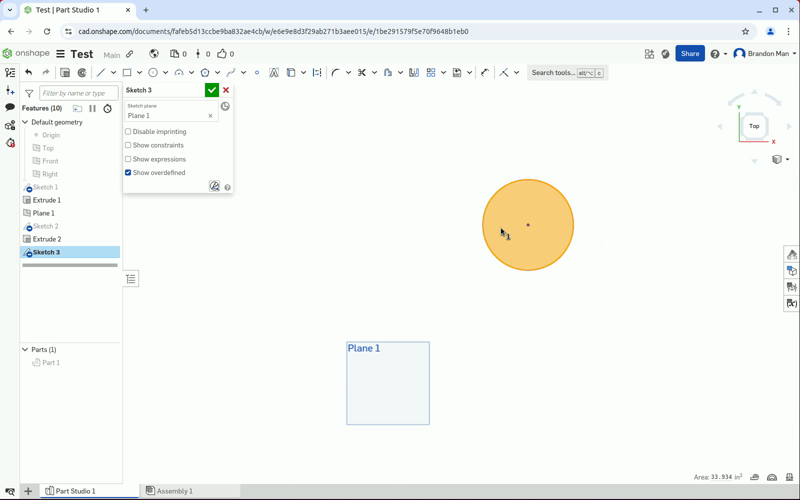
scroll(-6)
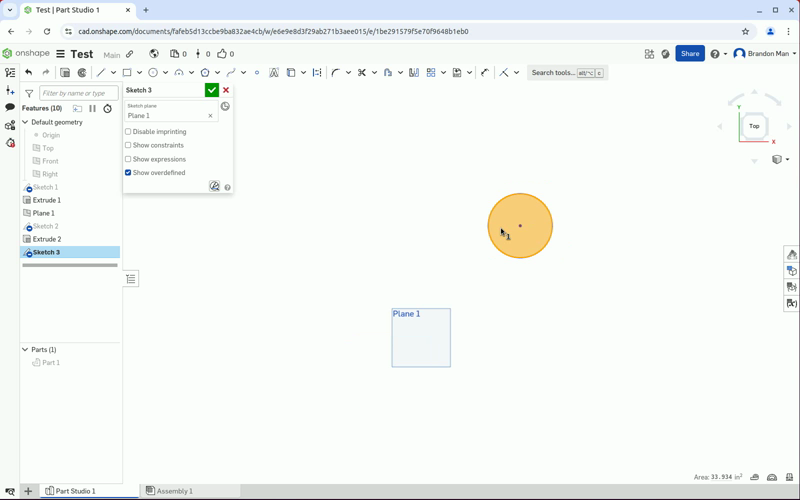
scroll(-6)
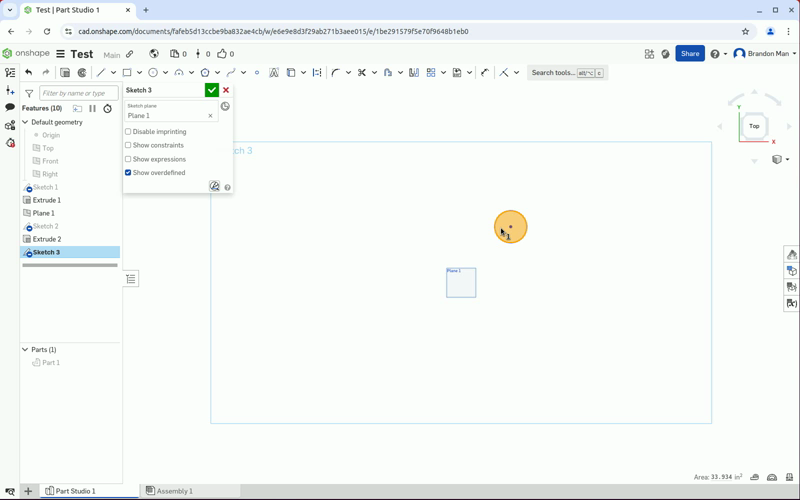
mouse_move(73, 352)
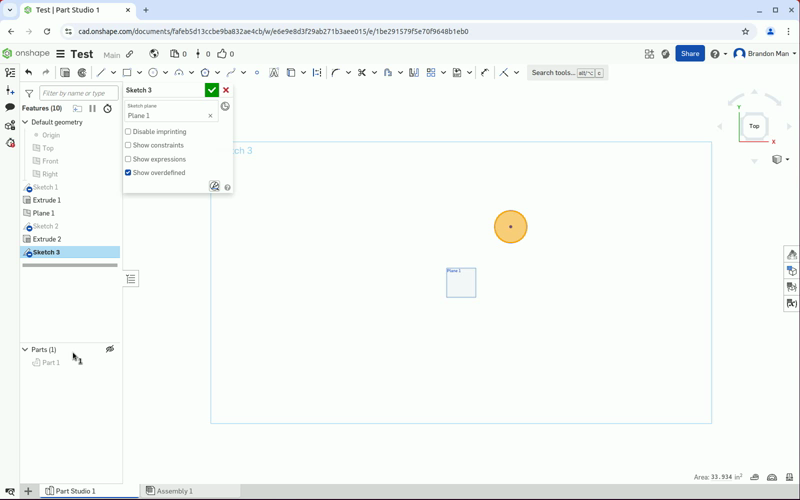
key(shift+y)
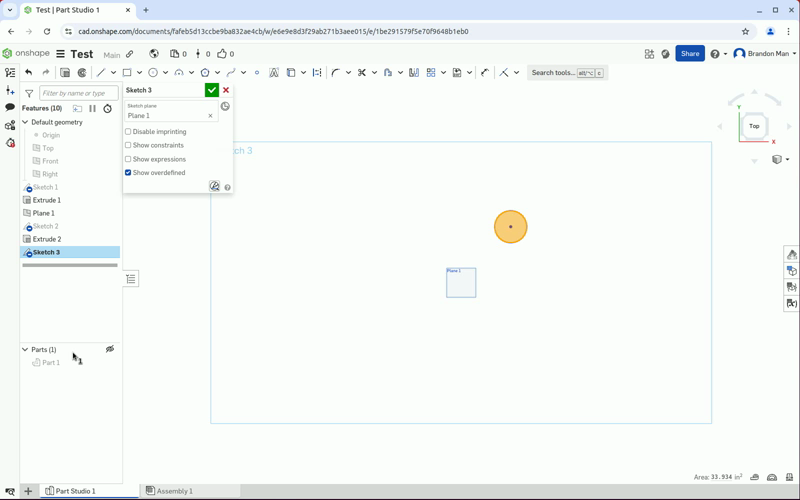
key(shift+e)
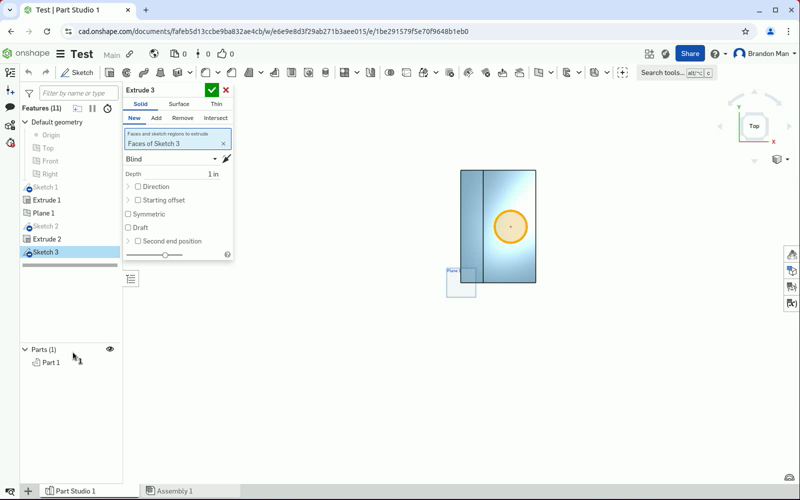
mouse_move(143, 106)
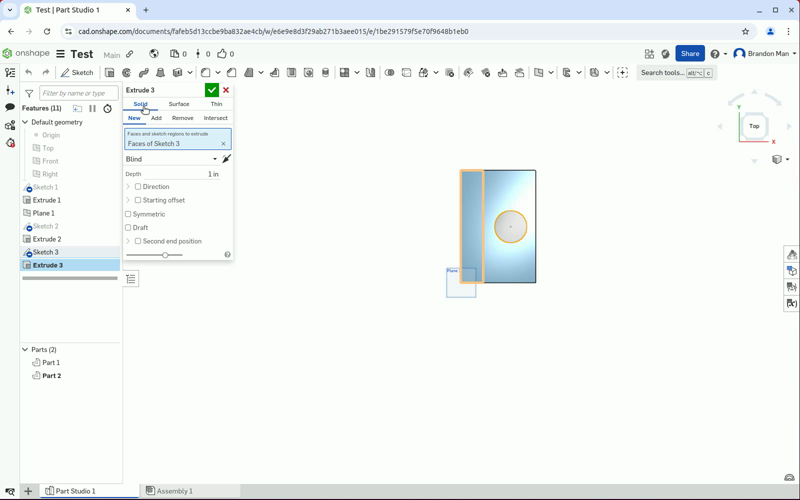
click(143, 106)
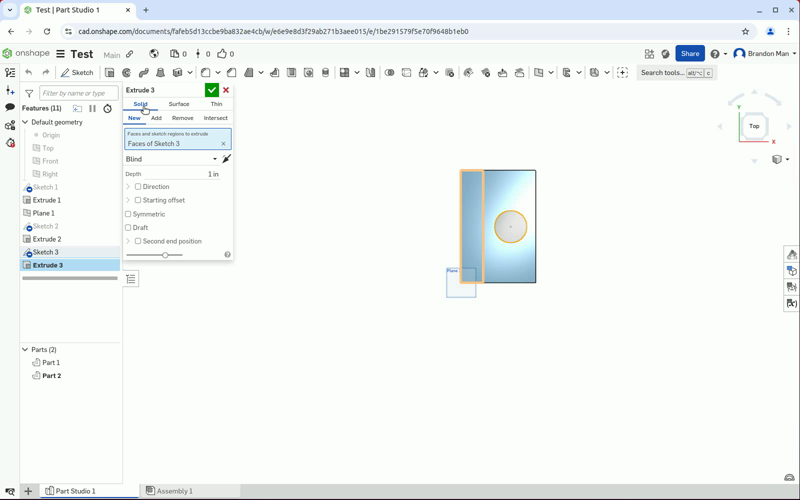
mouse_move(186, 120)
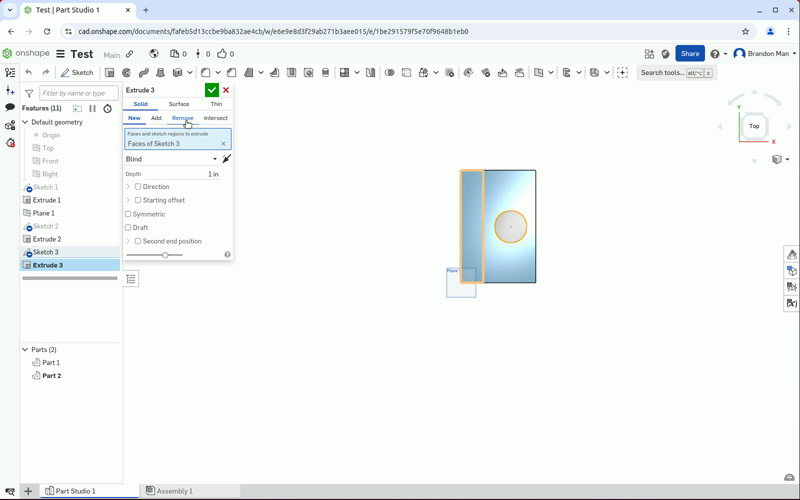
click(186, 120)
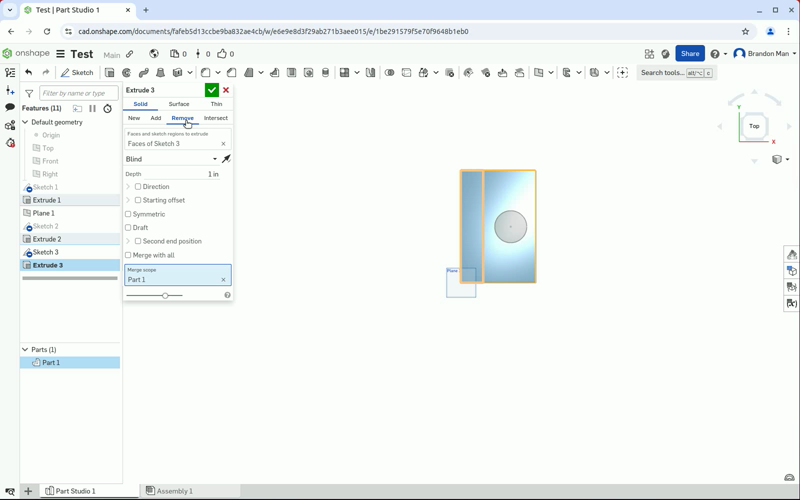
key(tab, 4)
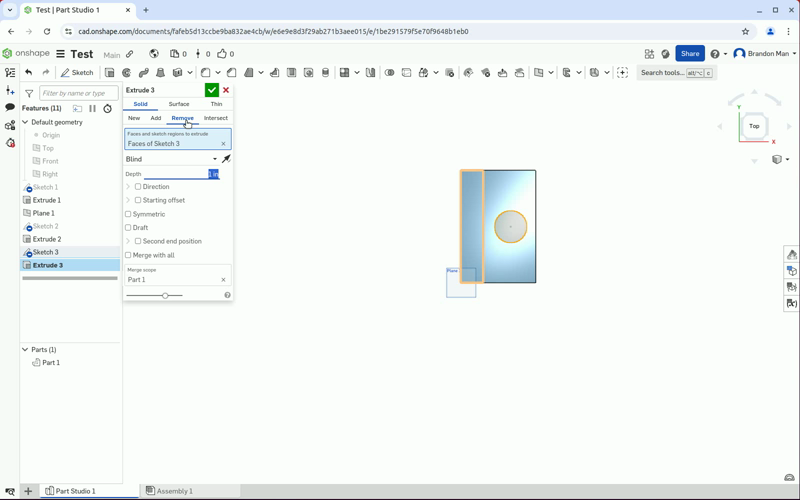
text(30.811)
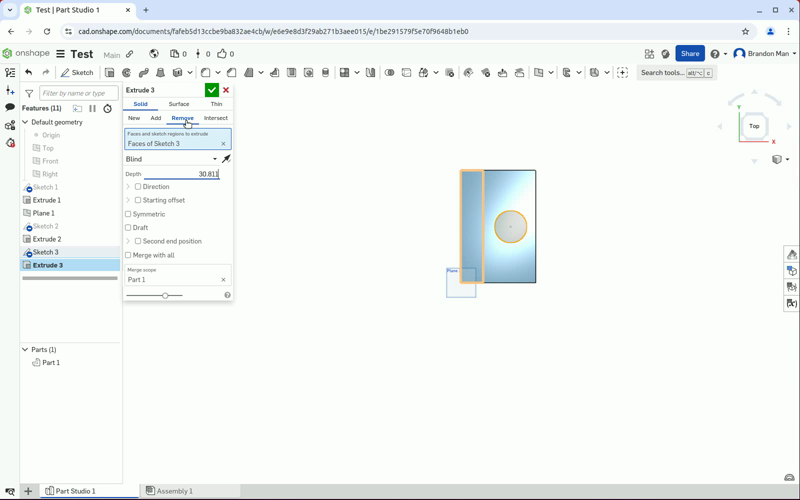
key(tab, 6)
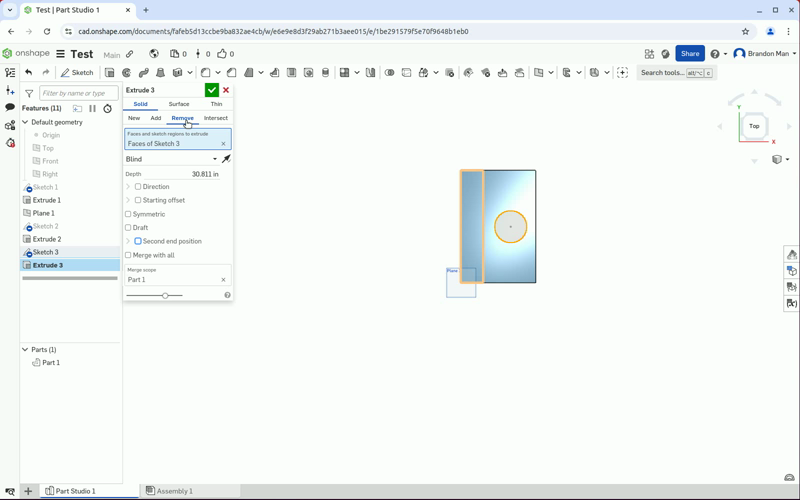
key(space)
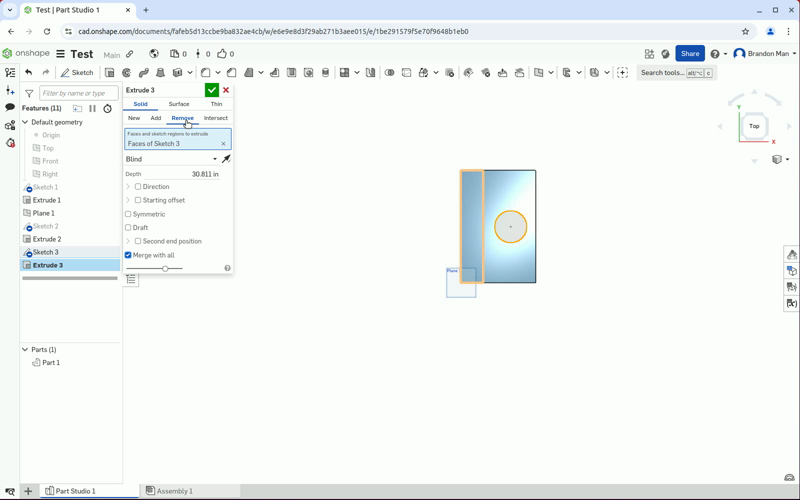
key(enter)
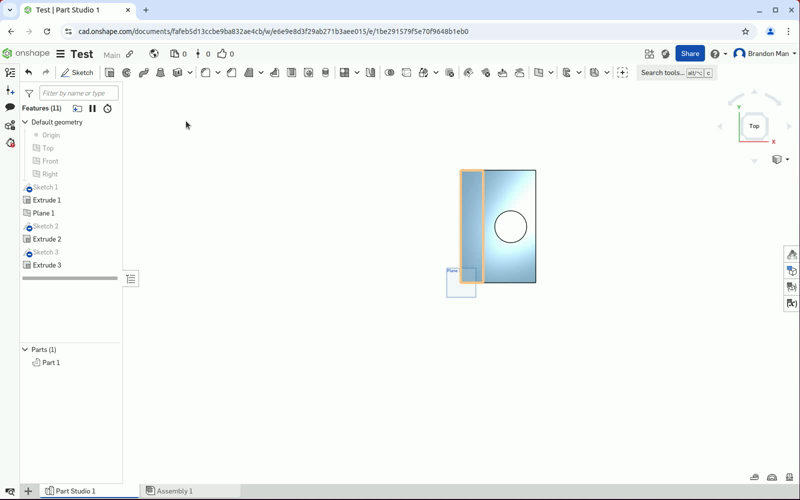
key(shift+h)
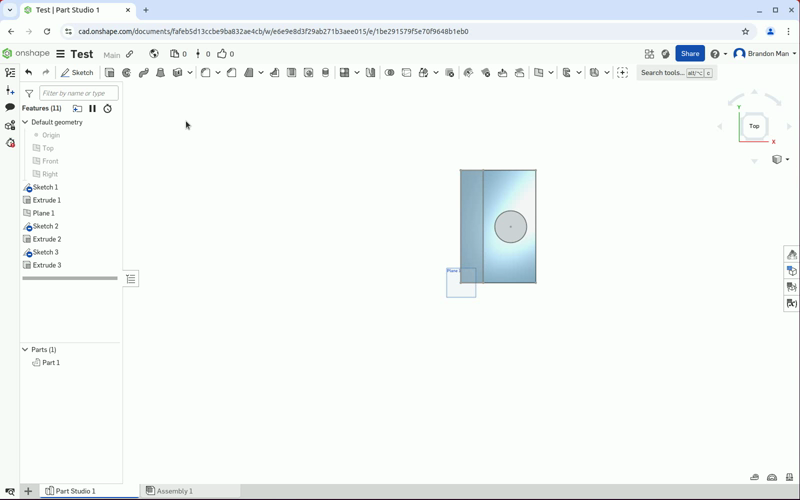
key(shift+h)
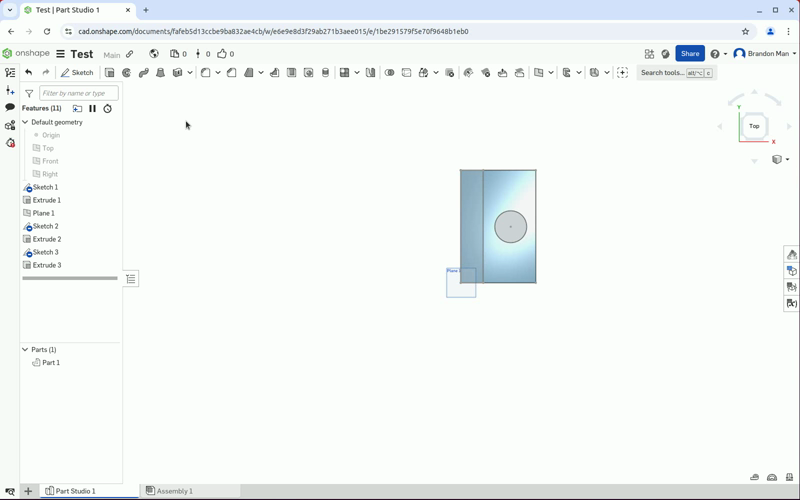
key(shift+7)
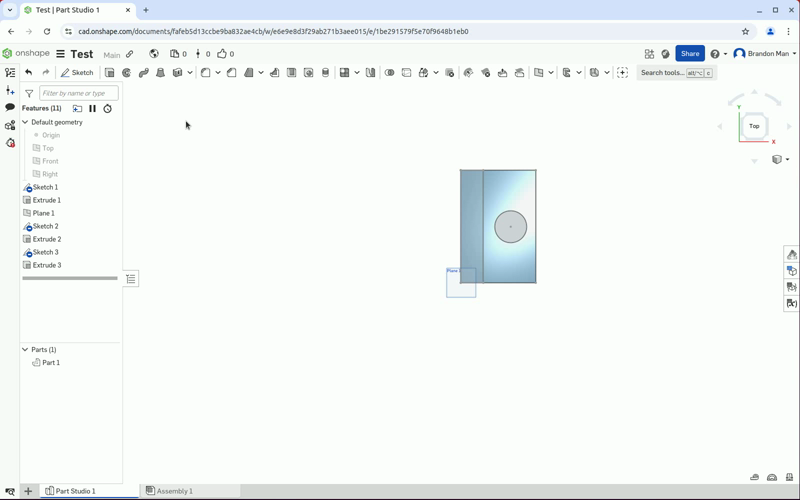
key(up, 3)
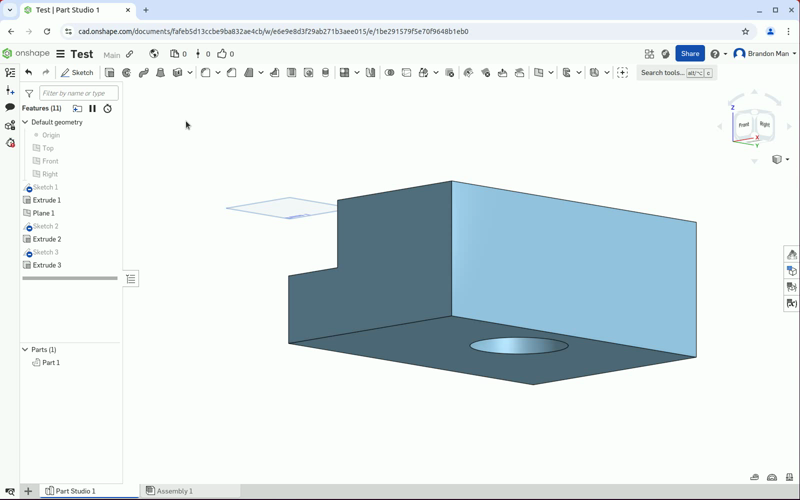
key(left, 3)
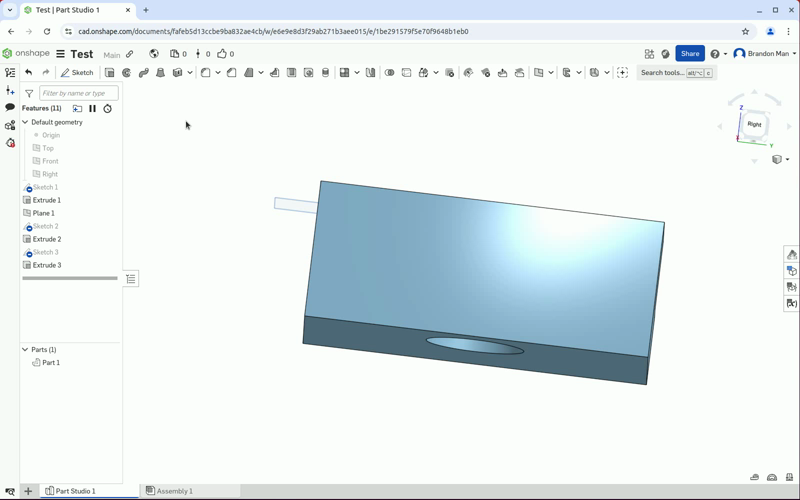
key(right, 3)
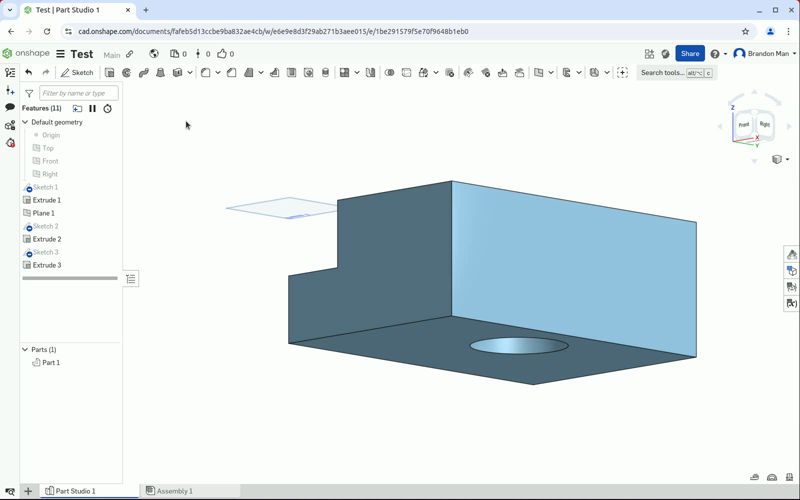
key(down, 3)
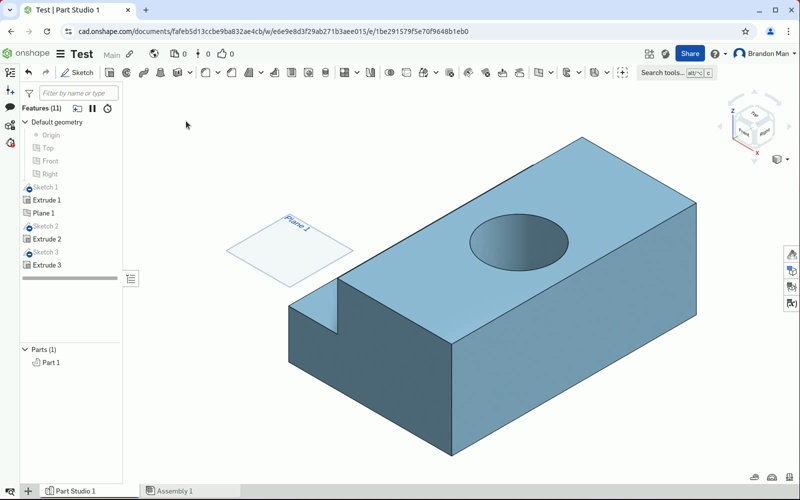
mouse_move(73, 189)
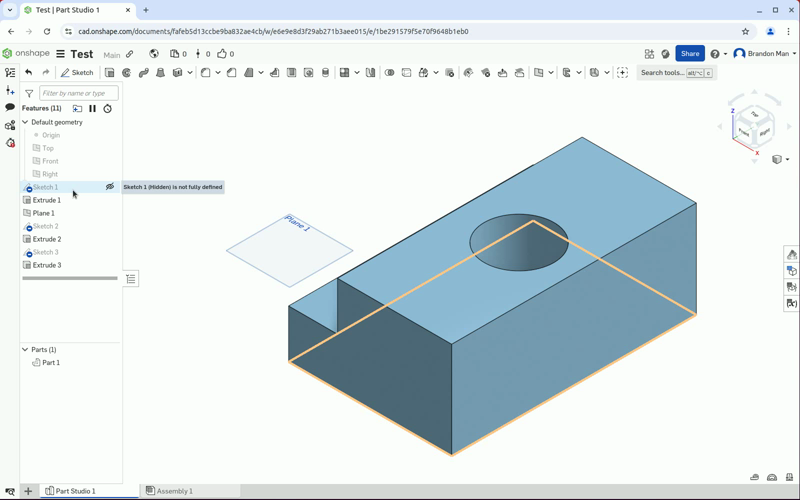
click(73, 189)